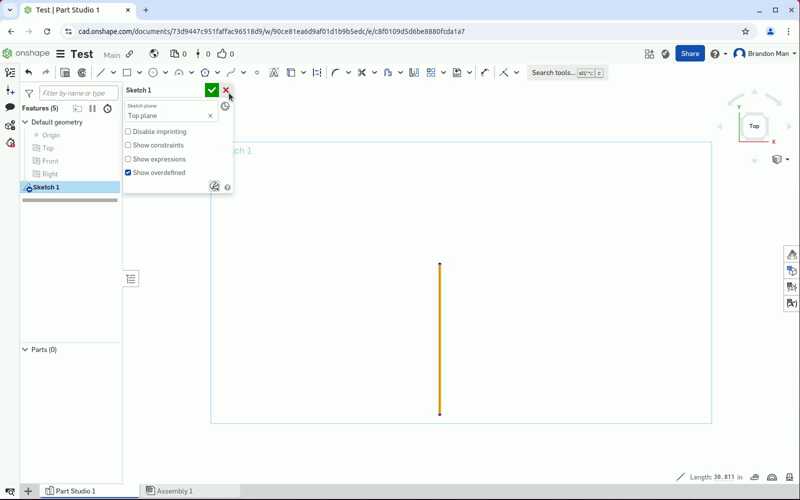
key(shift+h)
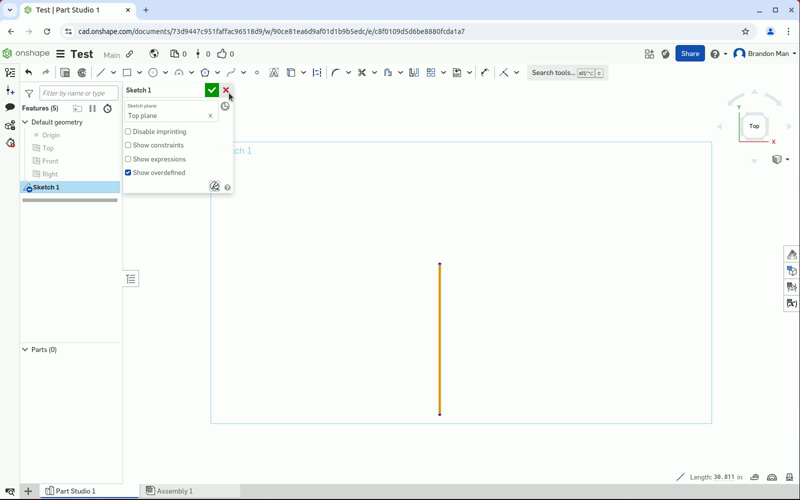
key(shift+s)
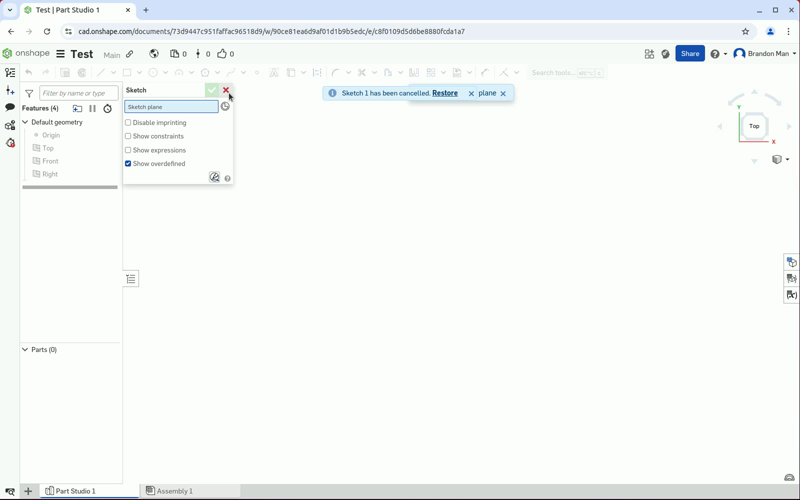
mouse_move(73, 150)
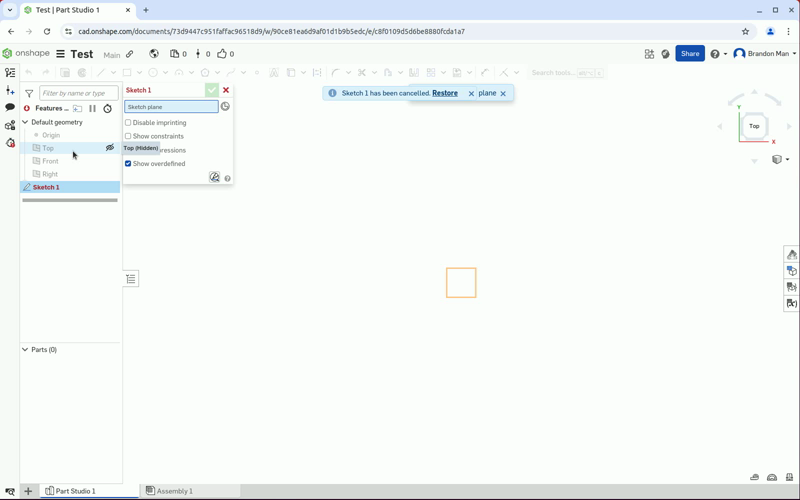
click(73, 150)
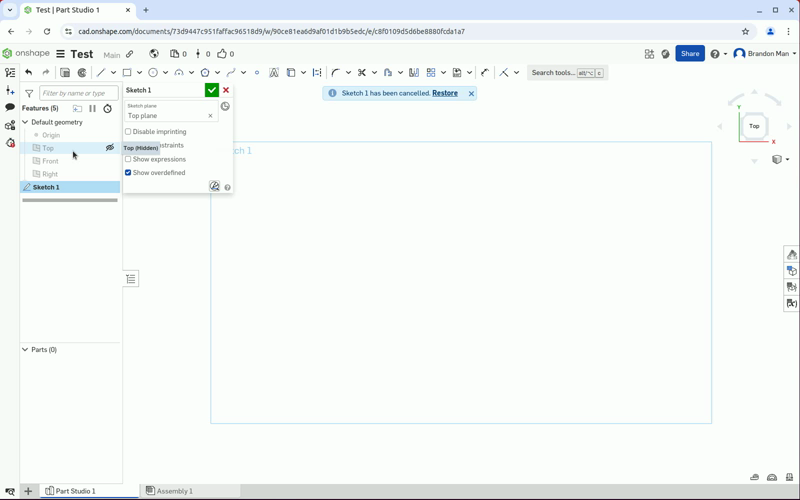
mouse_move(73, 352)
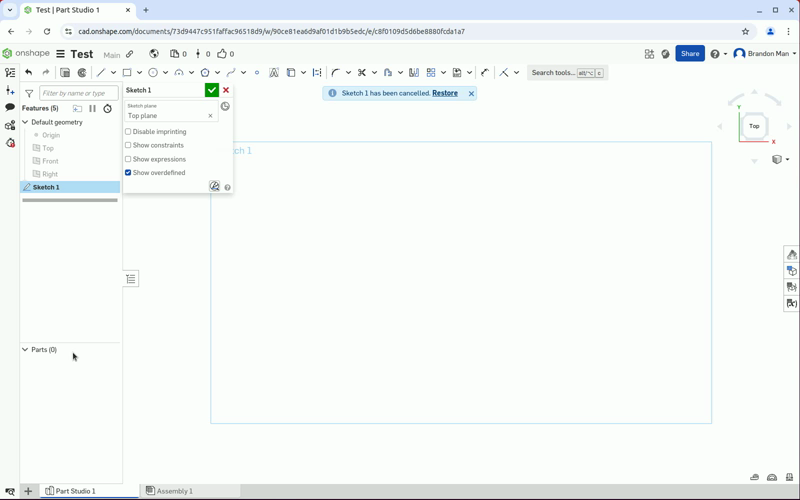
key(y)
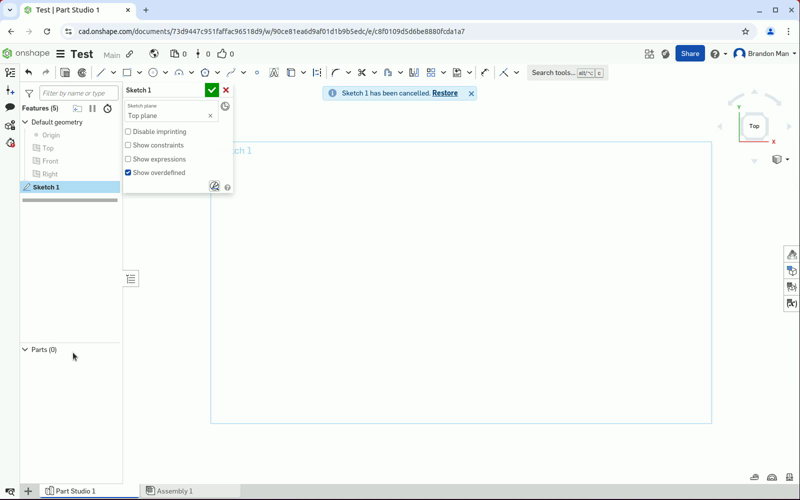
key(l)
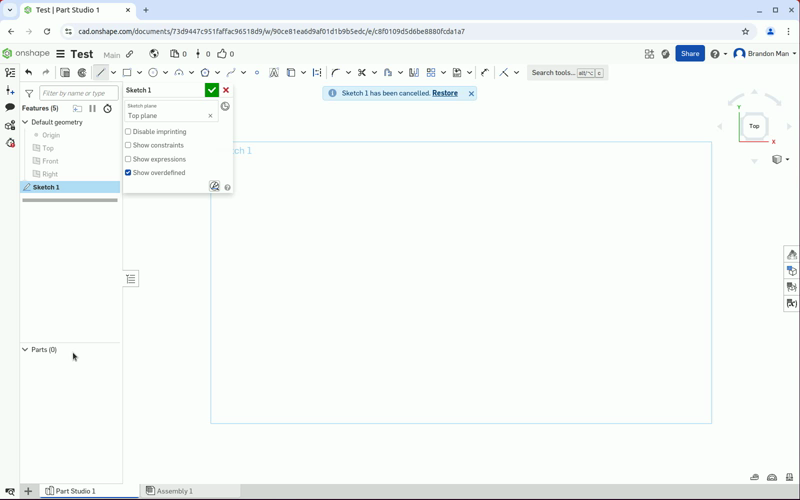
key_down(shift)
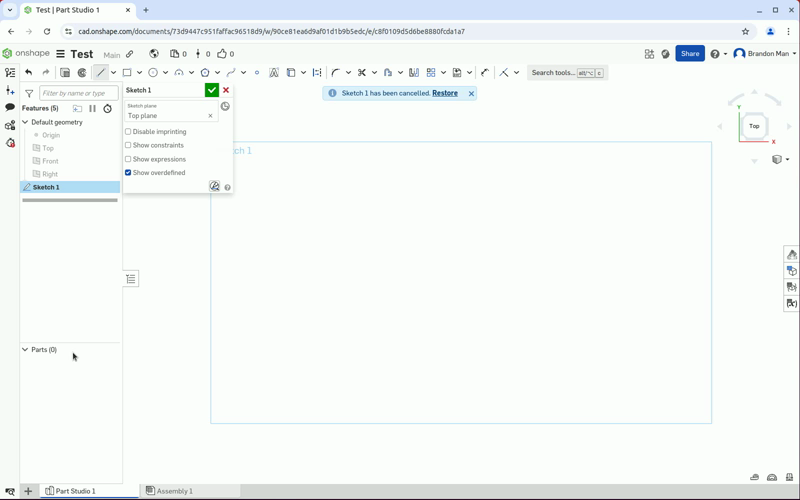
mouse_move(348, 313)
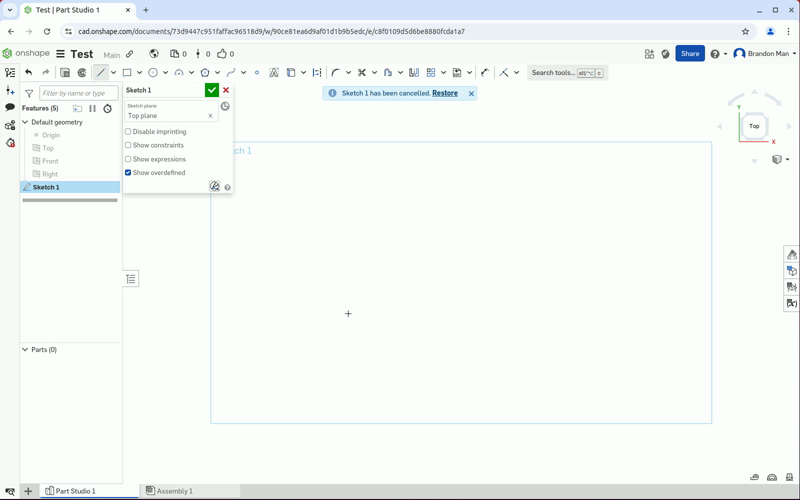
click(348, 313)
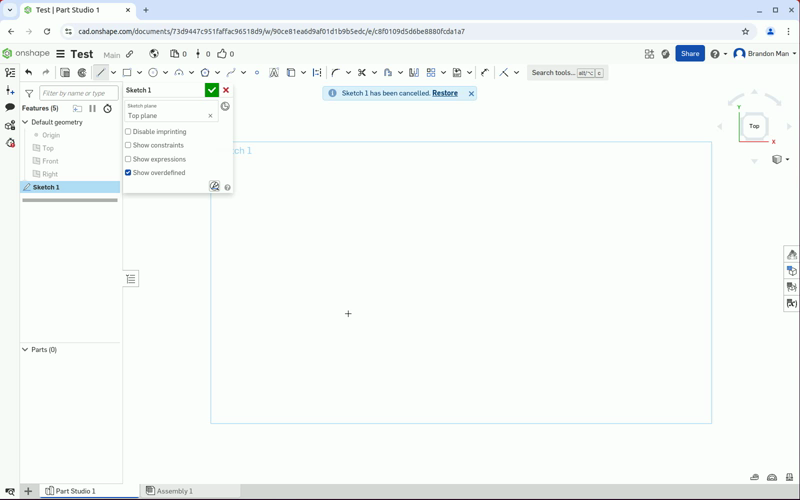
key_up(shift)
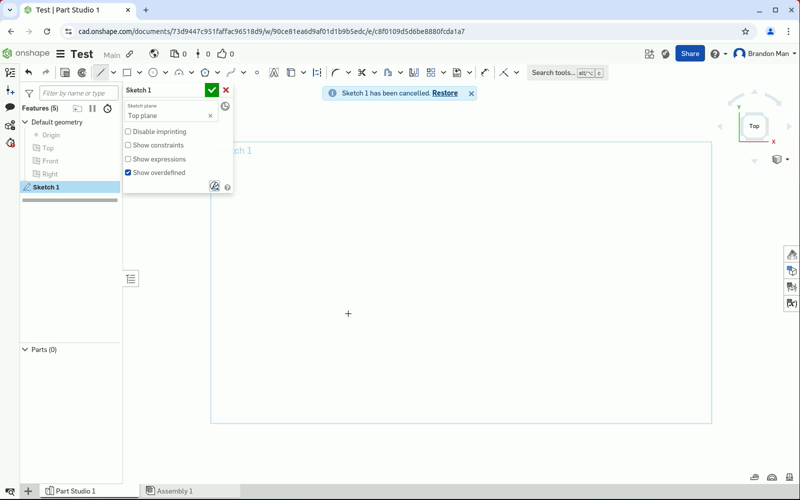
key_down(shift)
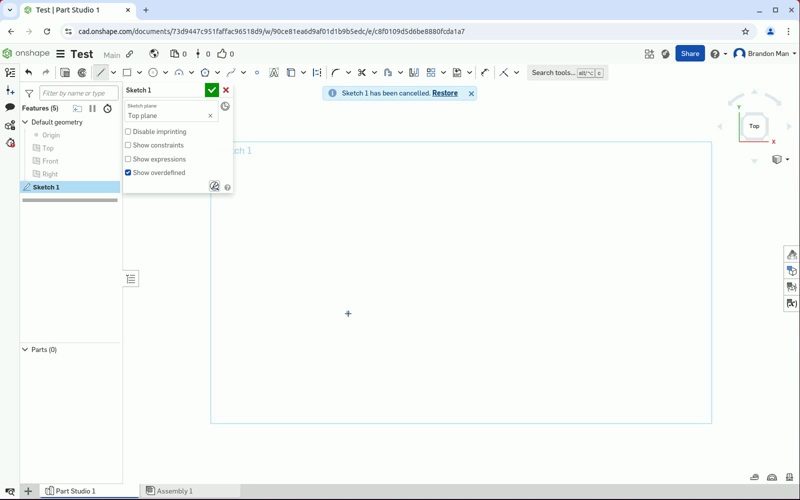
mouse_move(435, 313)
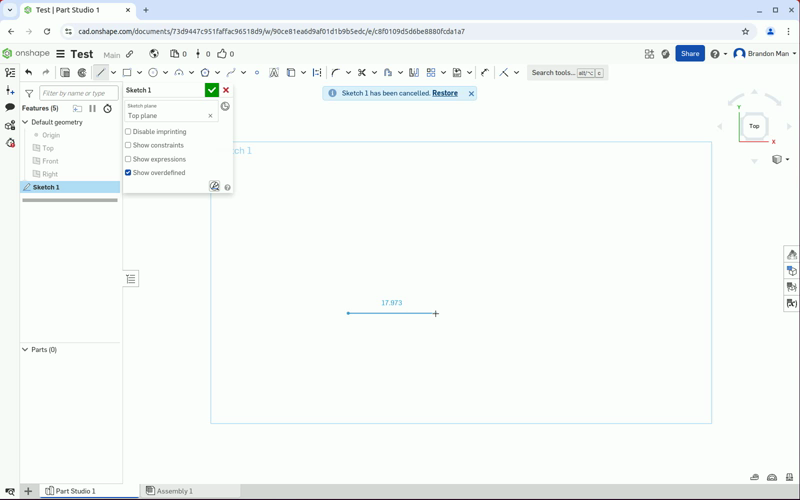
click(435, 313)
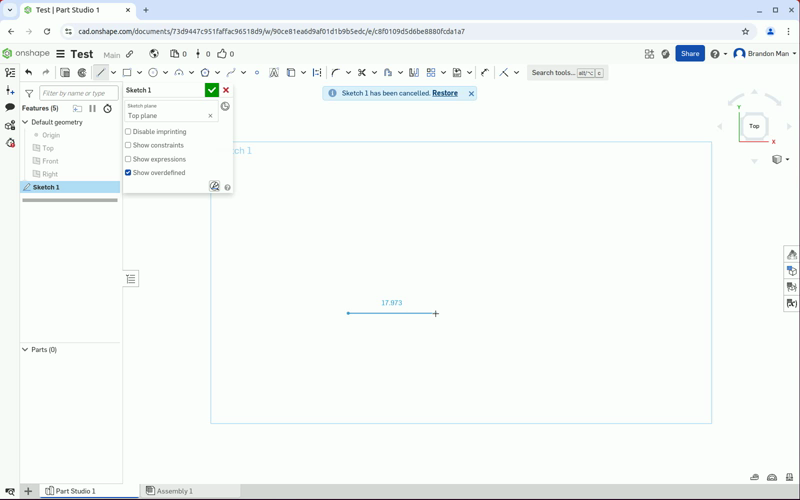
key_up(shift)
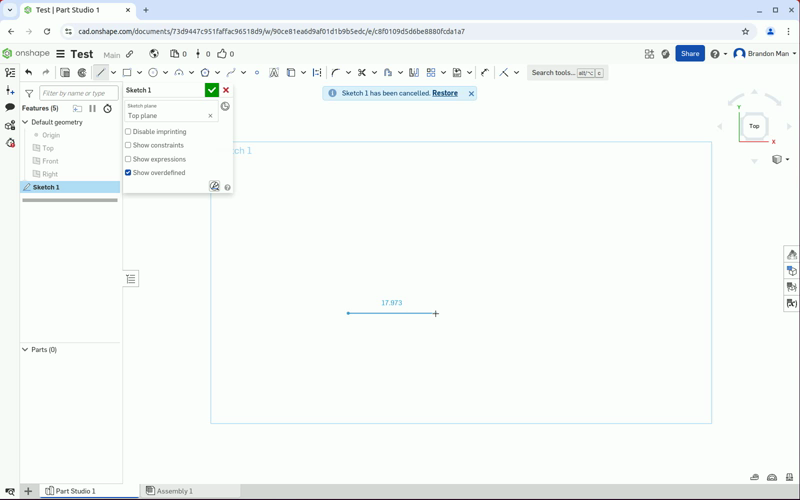
key_down(shift)
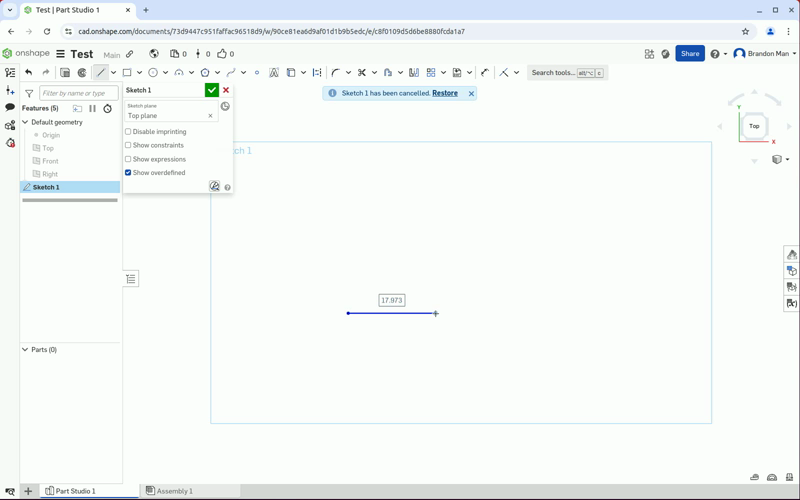
mouse_move(465, 313)
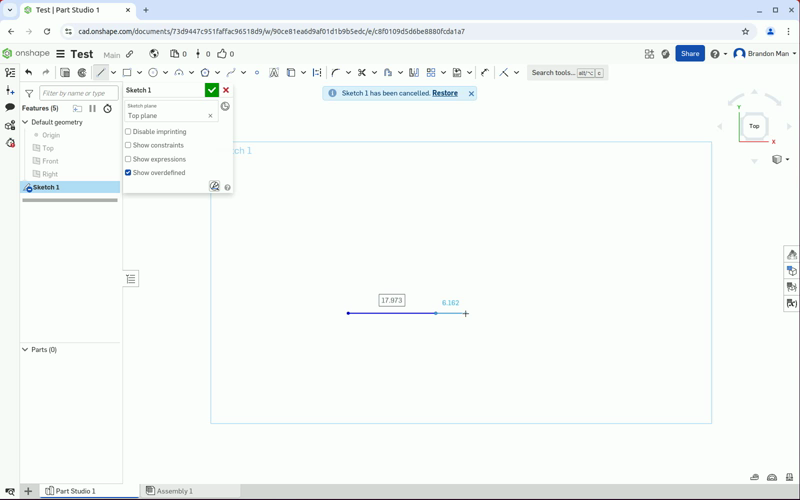
mouse_move(435, 333)
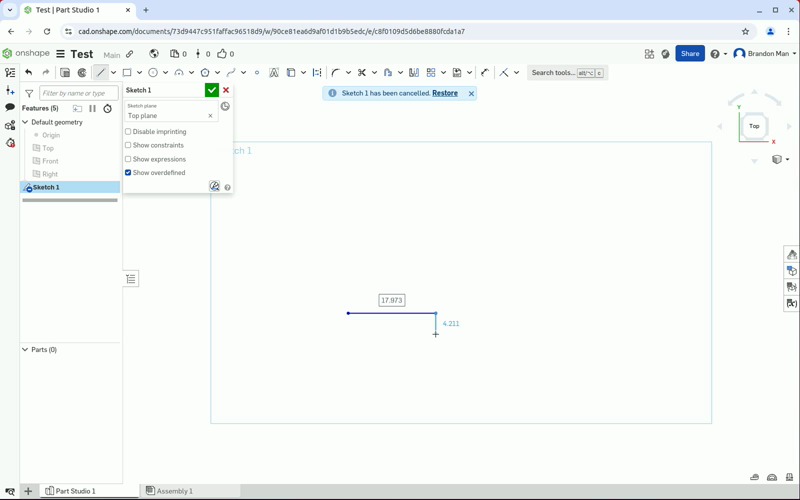
click(435, 333)
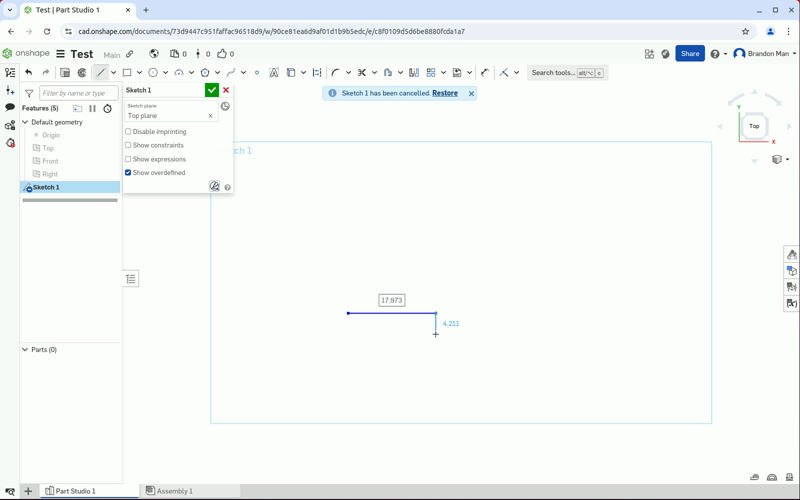
key_up(shift)
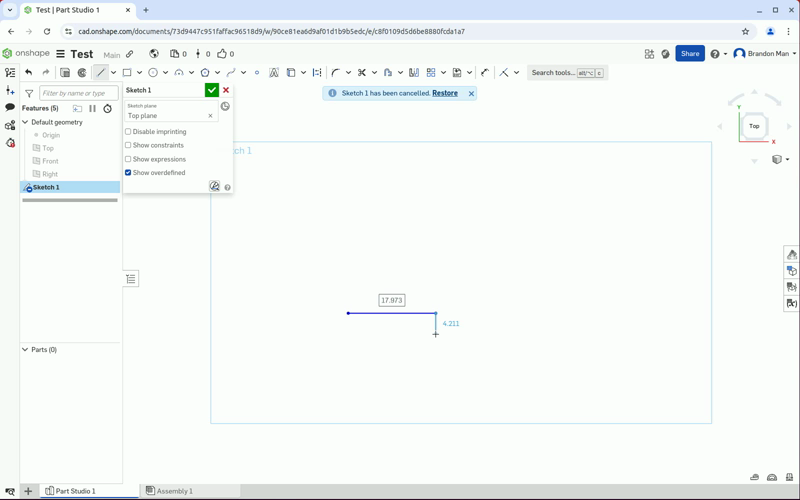
key_down(shift)
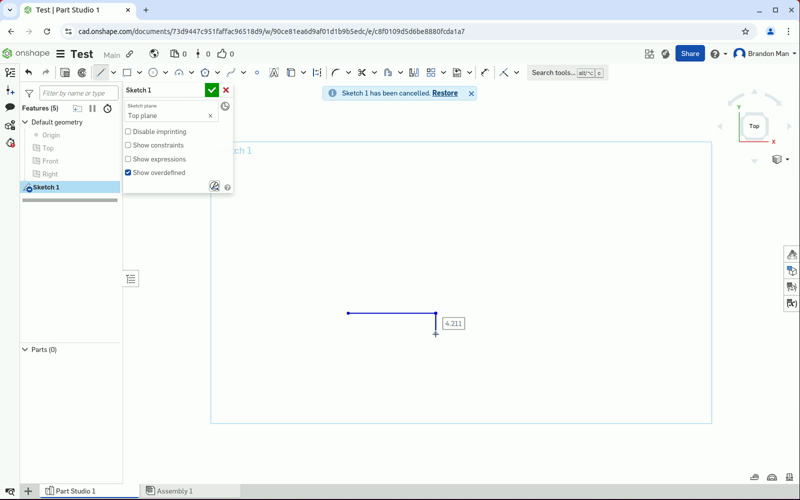
mouse_move(465, 333)
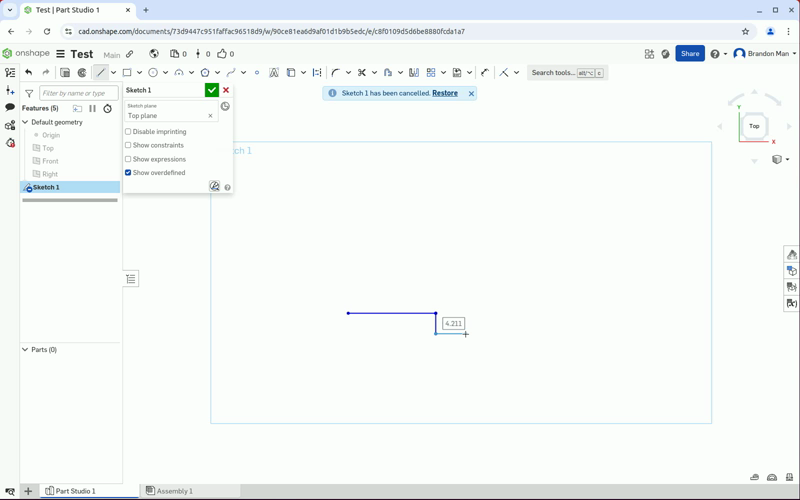
mouse_move(486, 333)
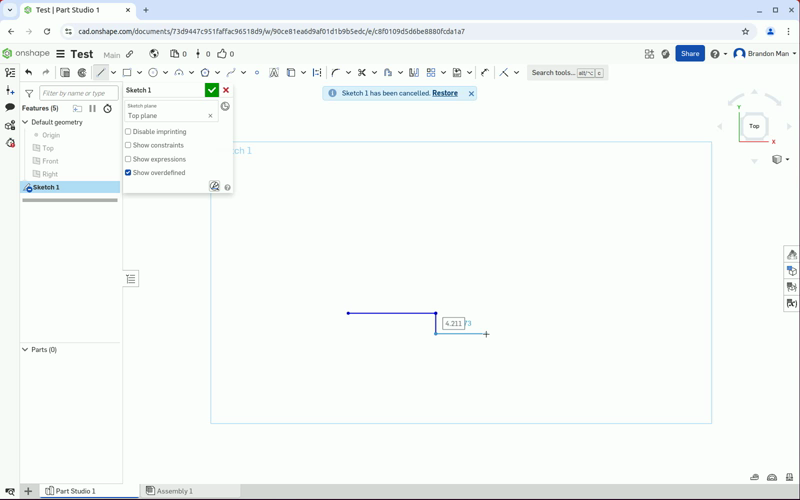
click(486, 333)
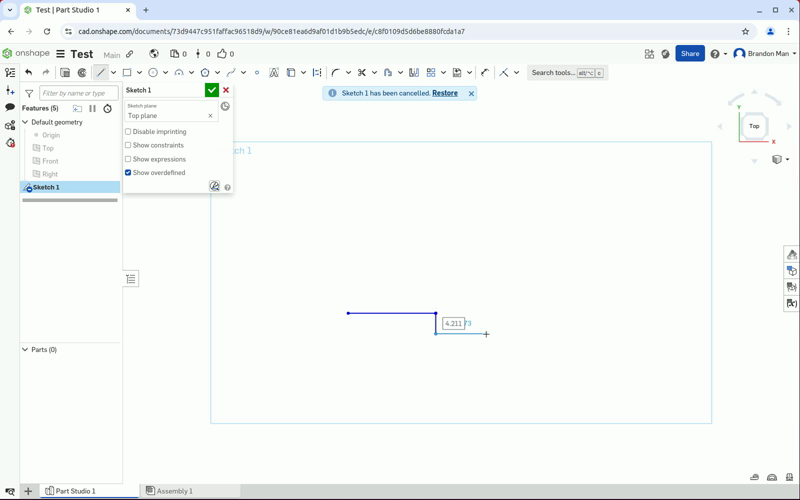
key_up(shift)
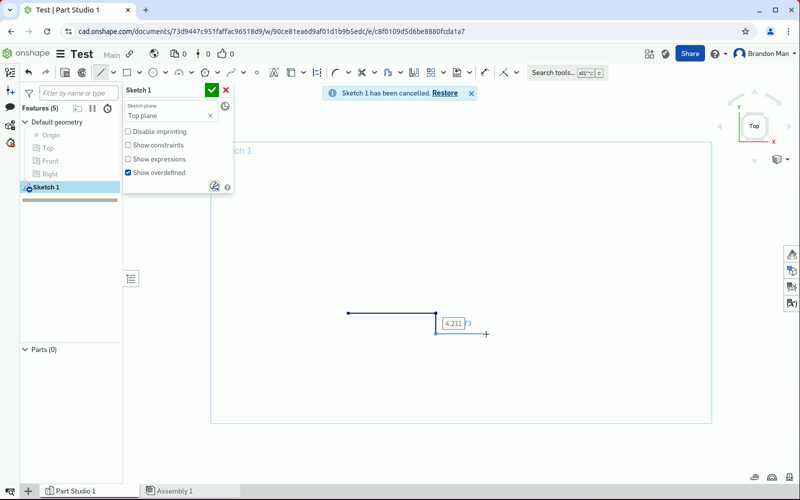
key_down(shift)
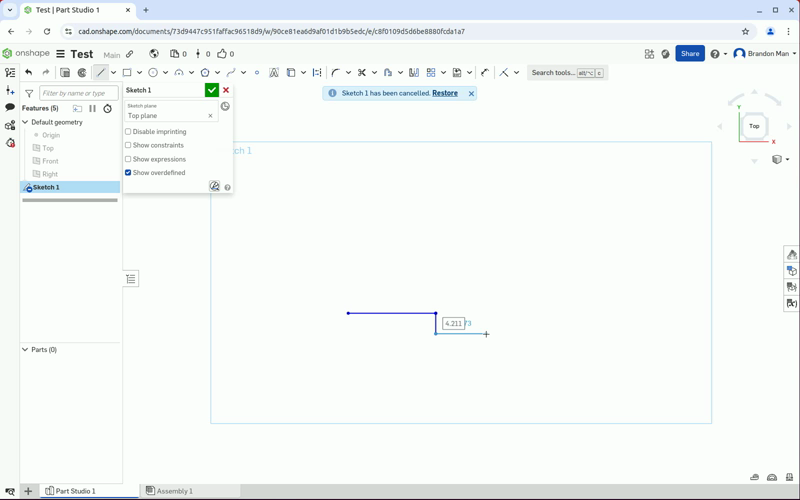
mouse_move(486, 230)
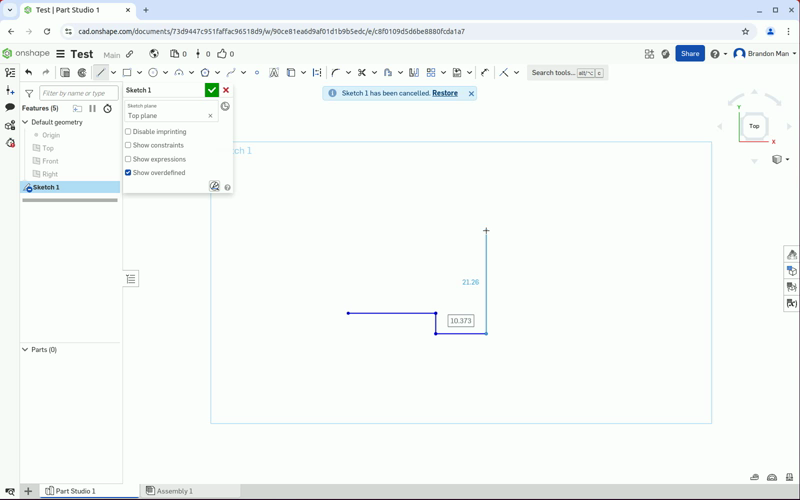
click(486, 230)
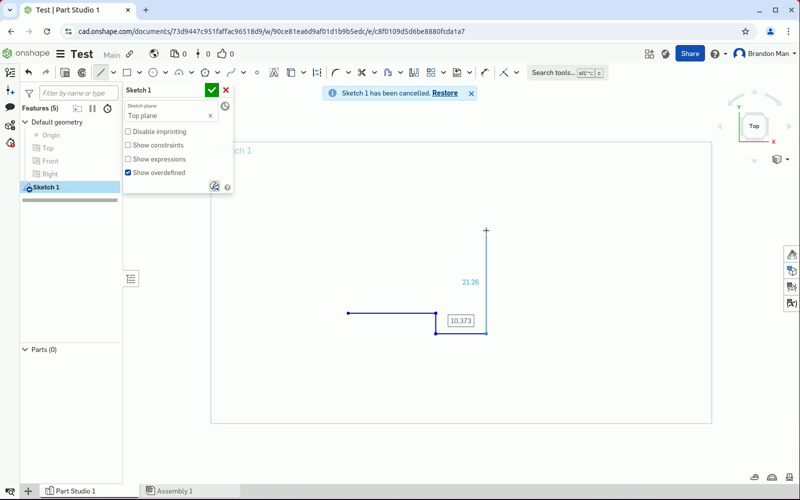
key_up(shift)
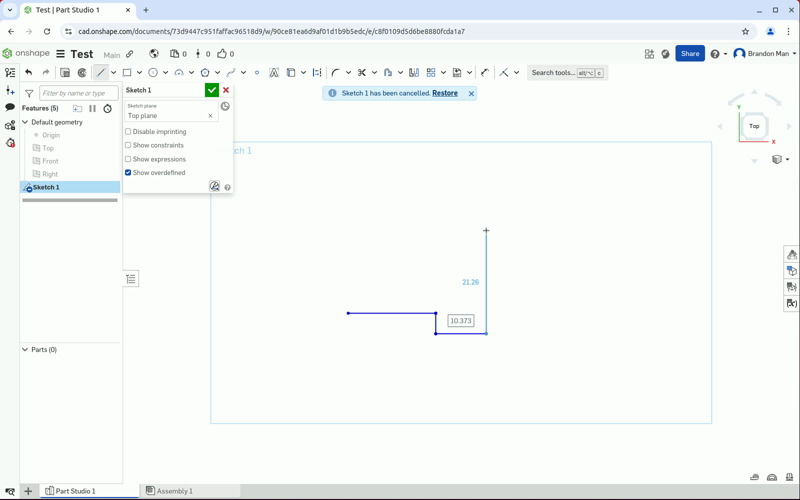
key_down(shift)
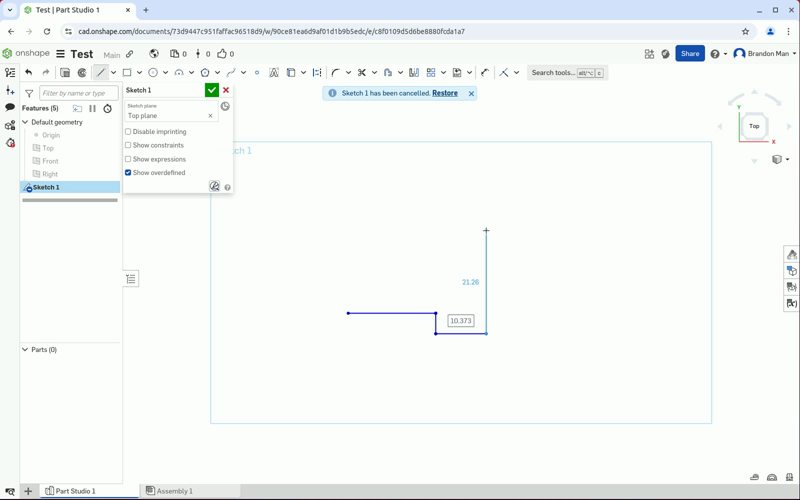
mouse_move(516, 230)
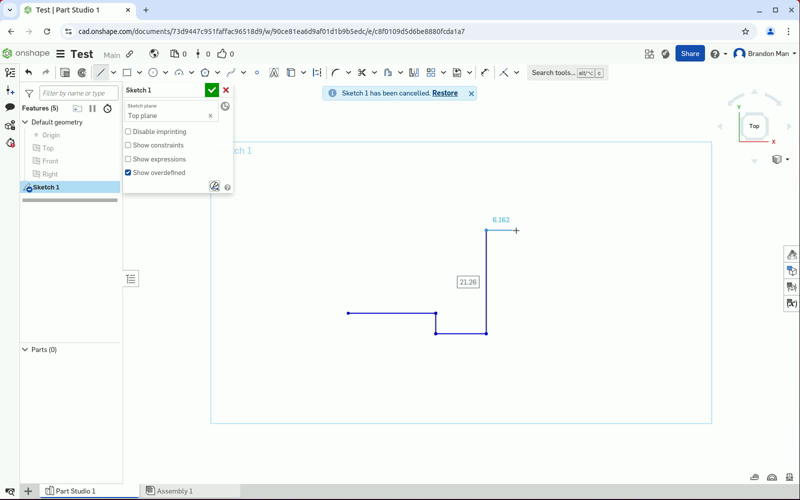
mouse_move(435, 230)
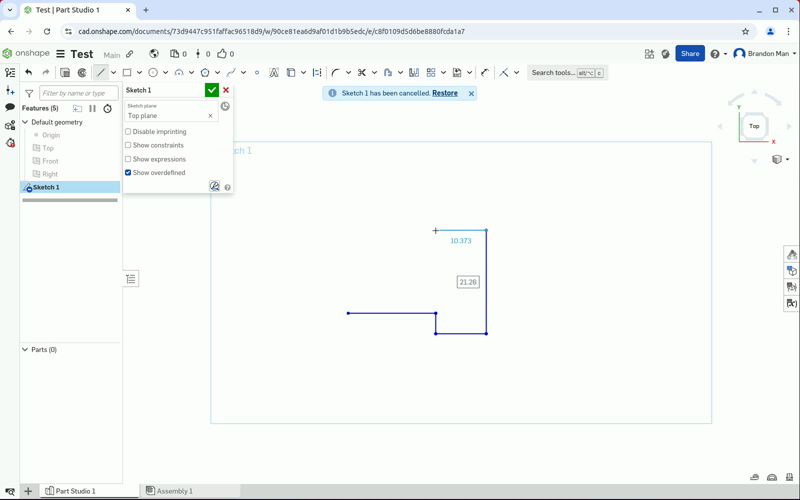
click(435, 230)
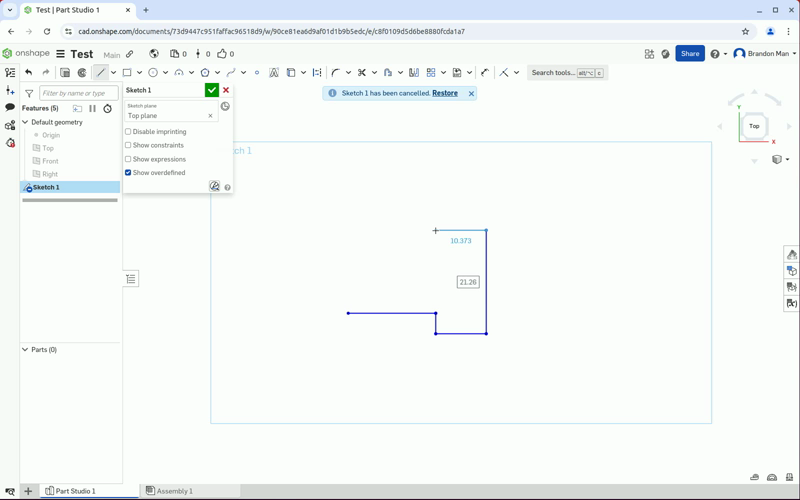
key_up(shift)
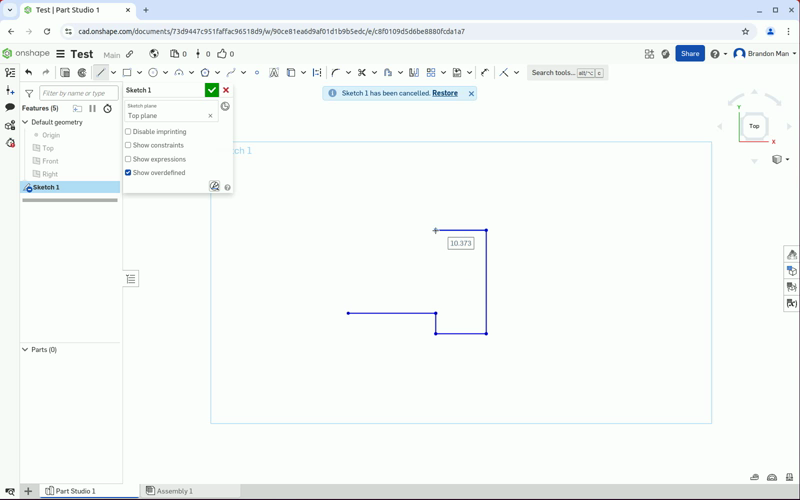
key_down(shift)
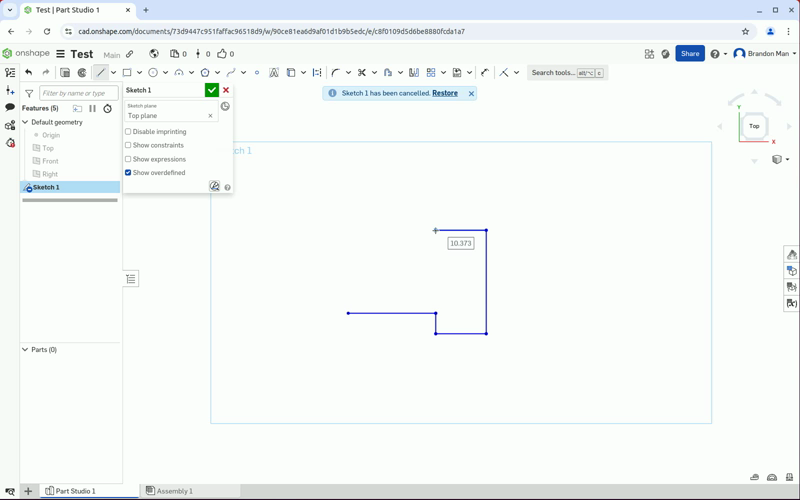
mouse_move(465, 230)
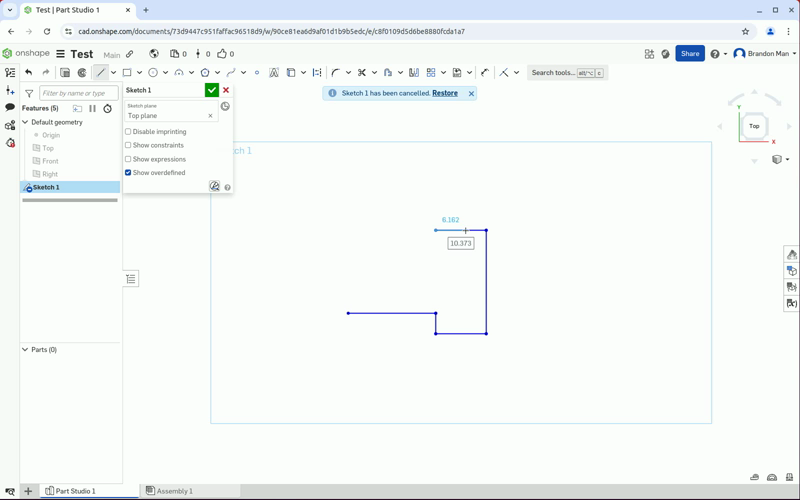
mouse_move(435, 250)
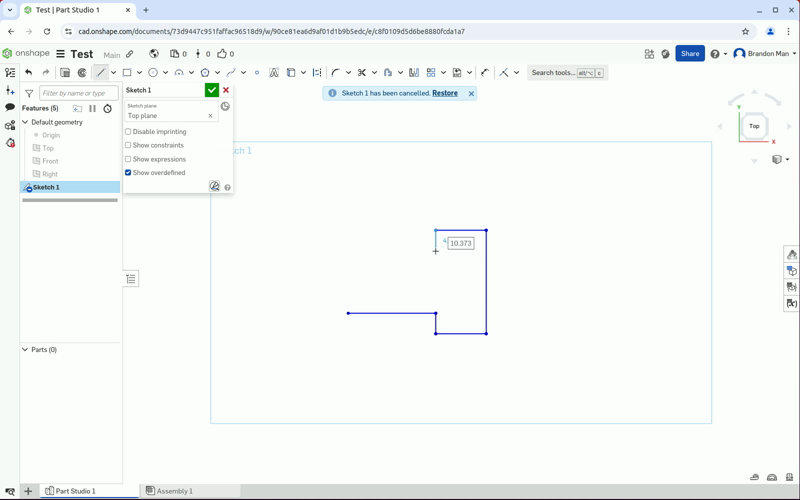
click(435, 250)
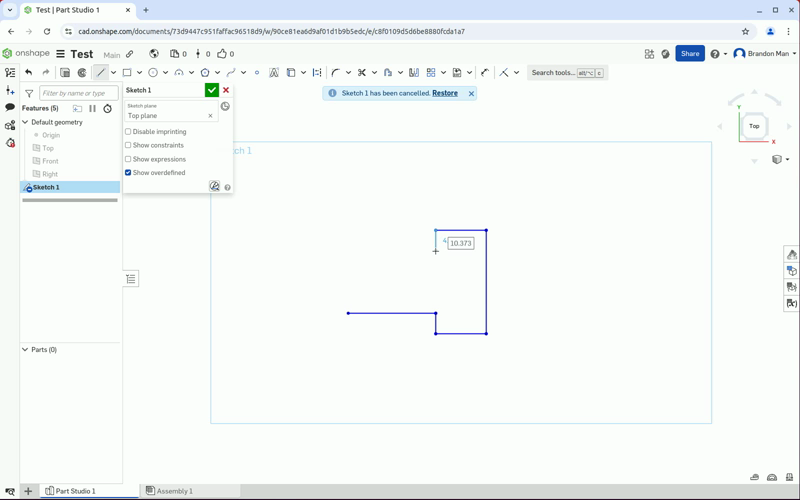
key_up(shift)
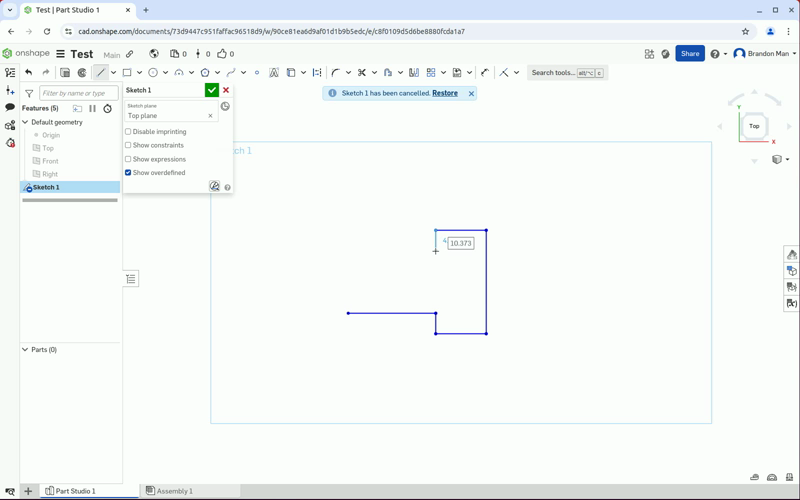
key_down(shift)
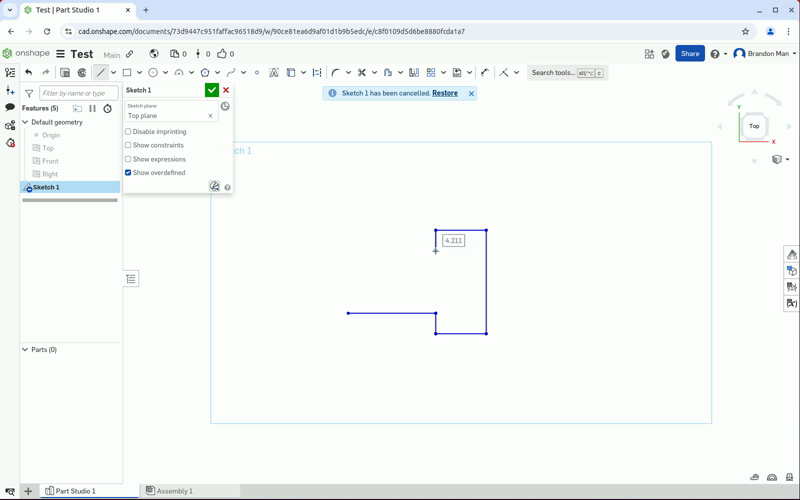
mouse_move(348, 250)
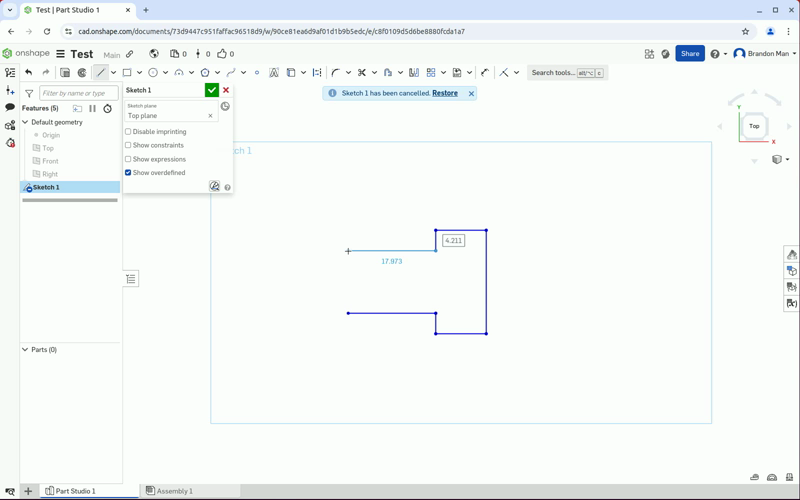
click(348, 250)
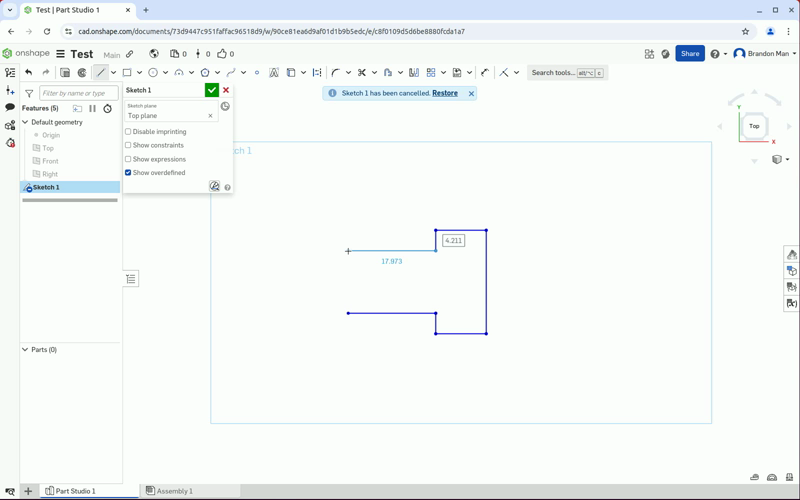
key_up(shift)
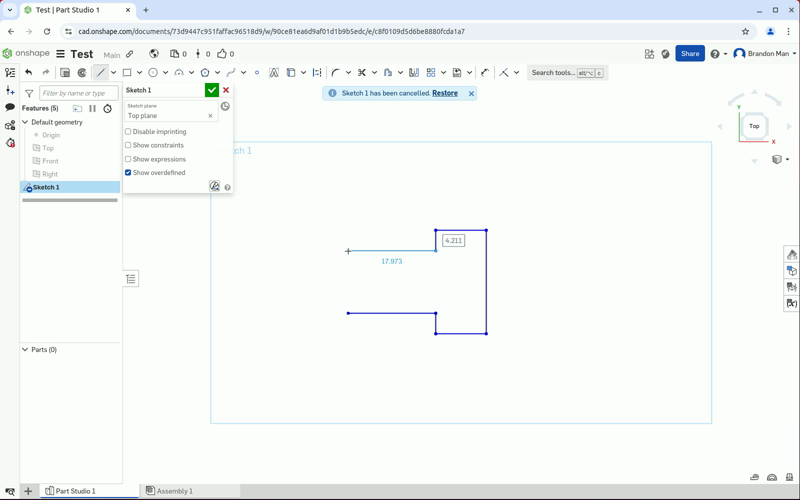
key_down(shift)
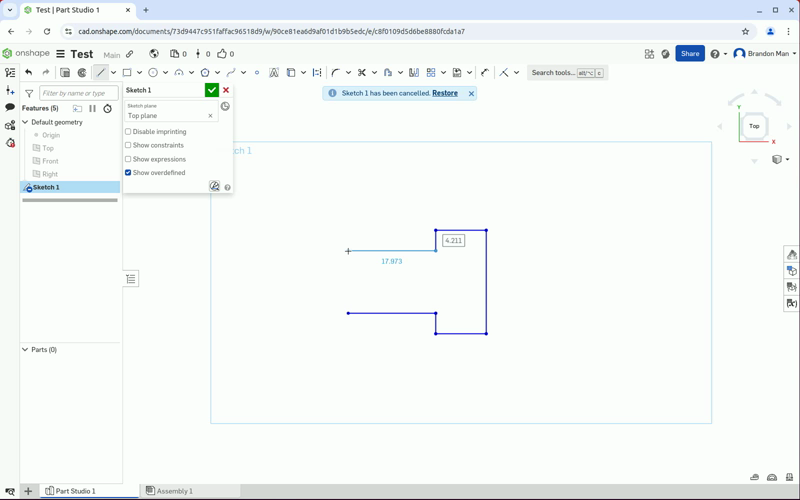
mouse_move(348, 313)
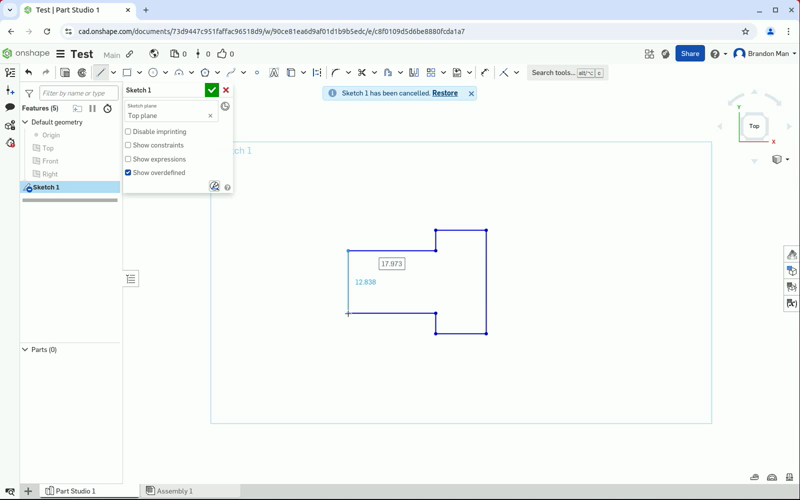
key_up(shift)
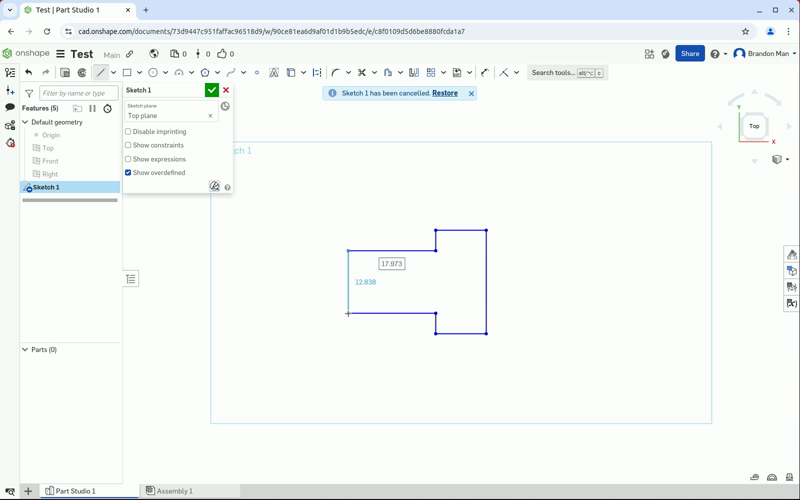
click(348, 313)
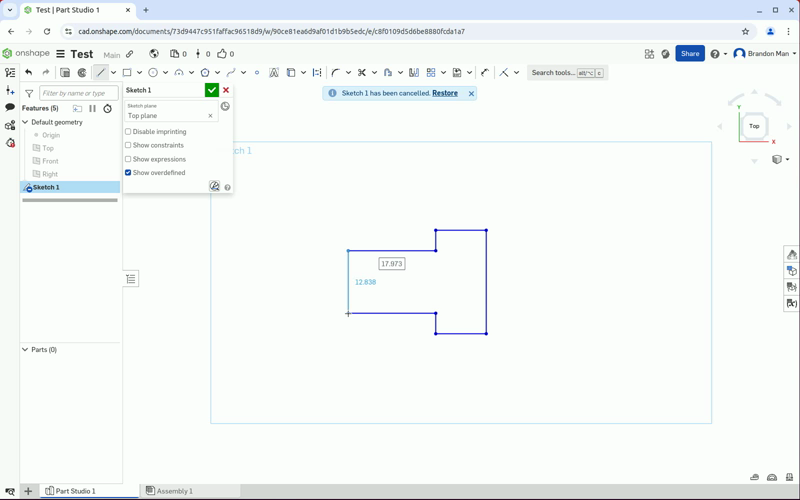
key(esc)
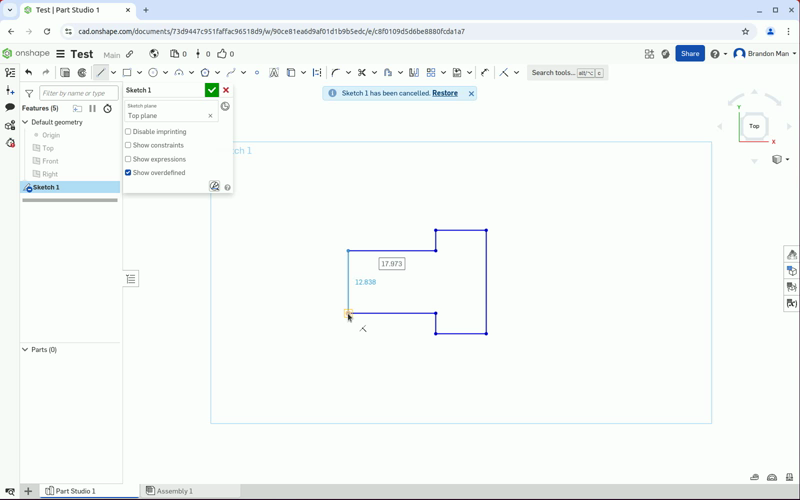
mouse_move(417, 261)
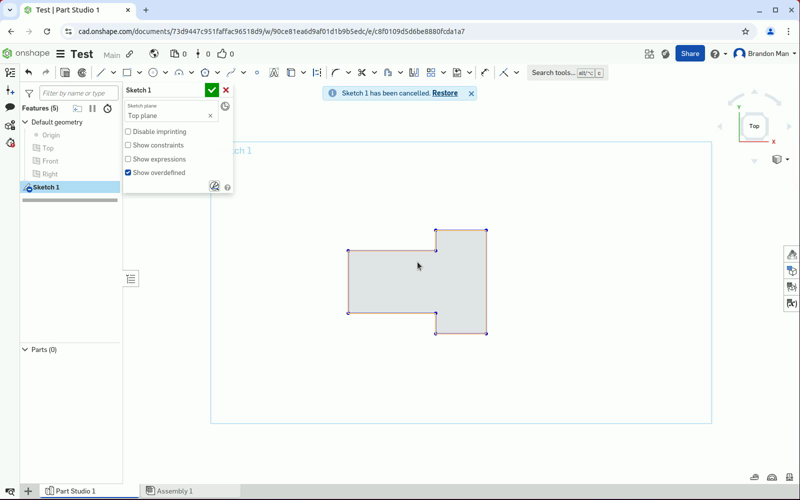
click(417, 261)
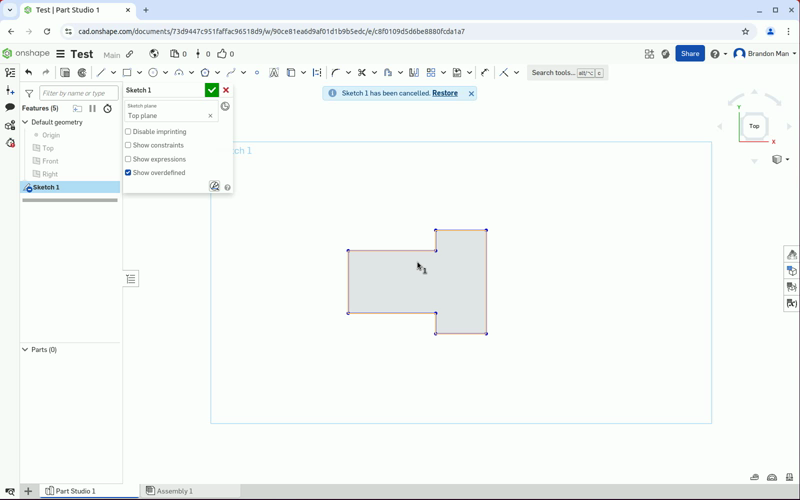
mouse_move(73, 352)
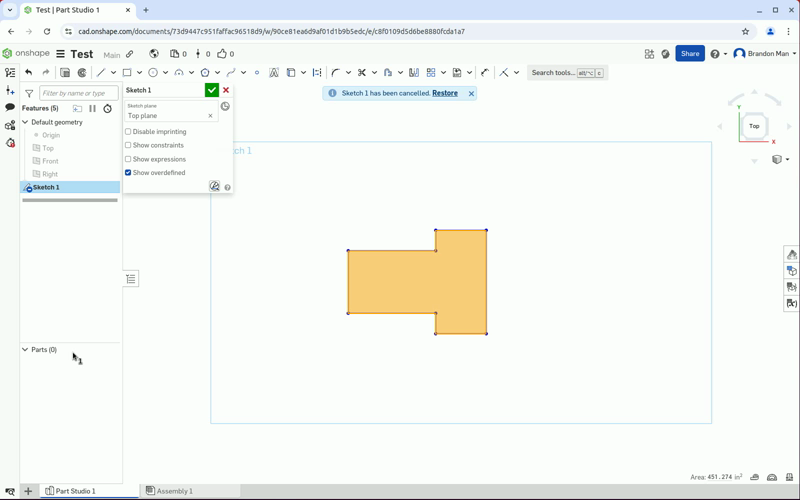
key(shift+y)
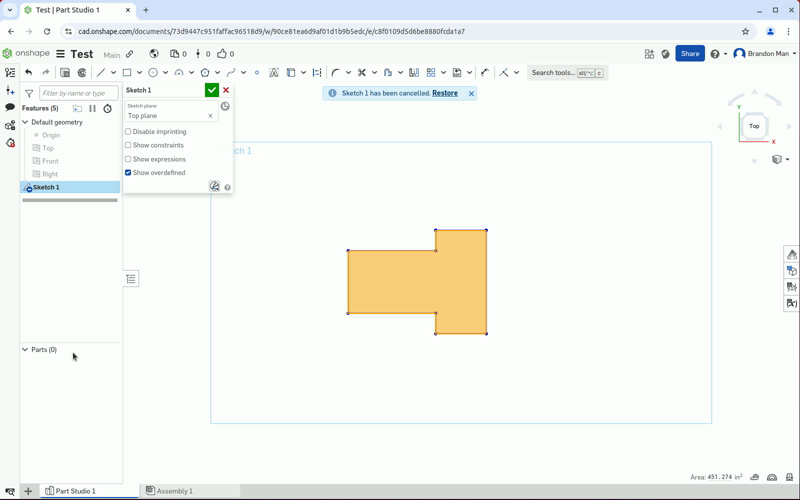
key(shift+e)
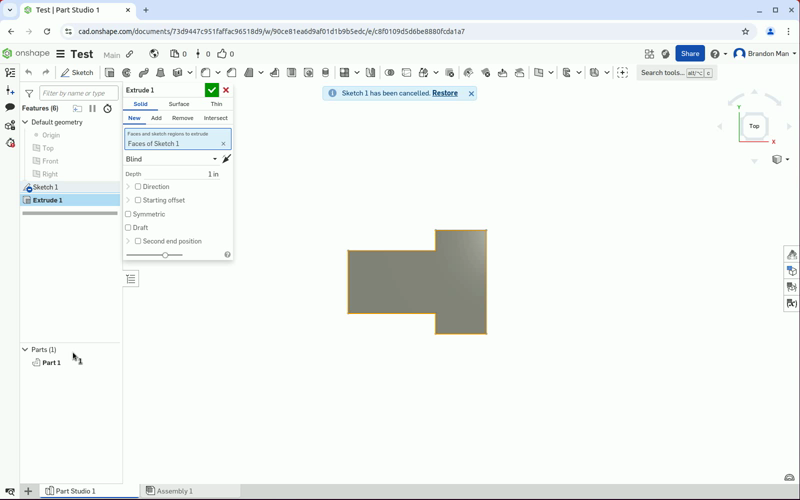
mouse_move(143, 106)
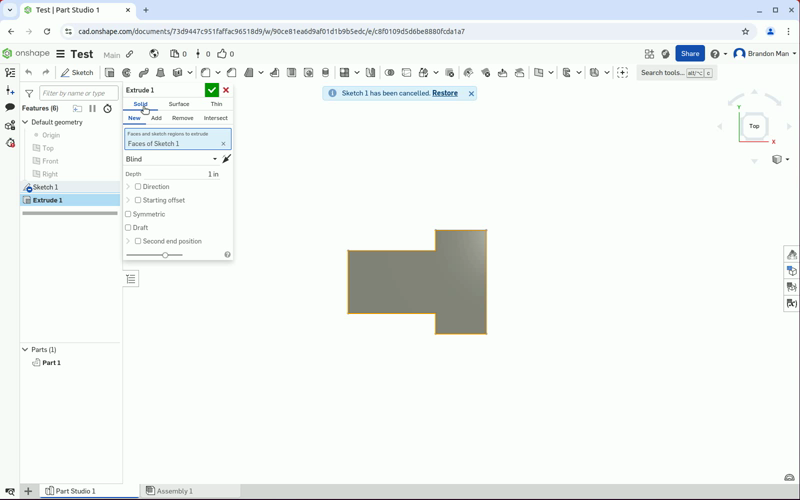
click(143, 106)
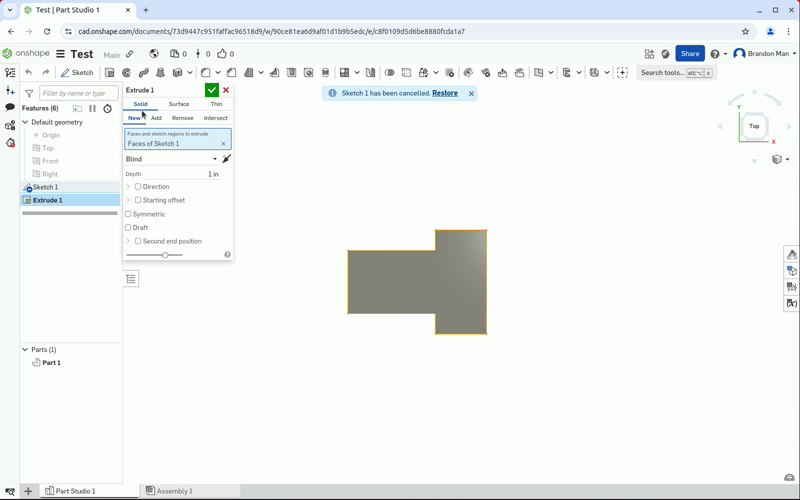
mouse_move(137, 120)
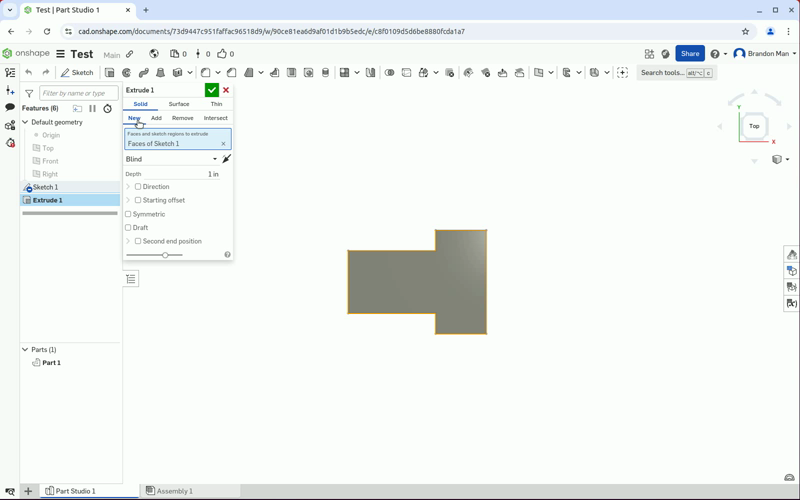
click(137, 120)
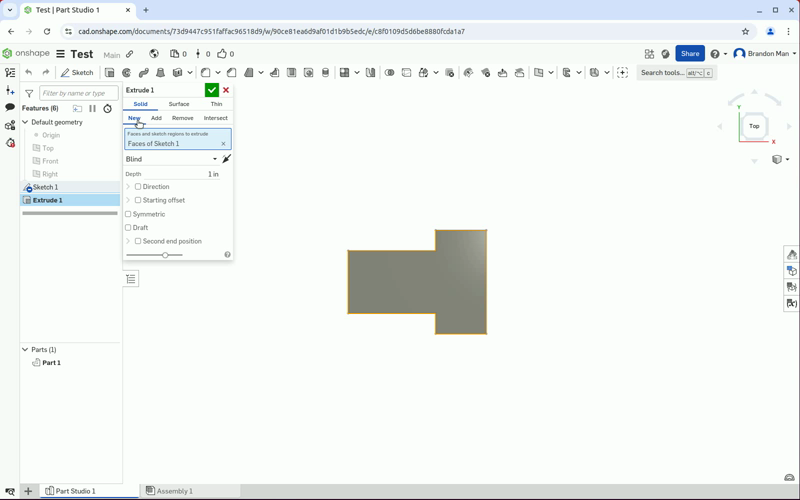
key(tab, 4)
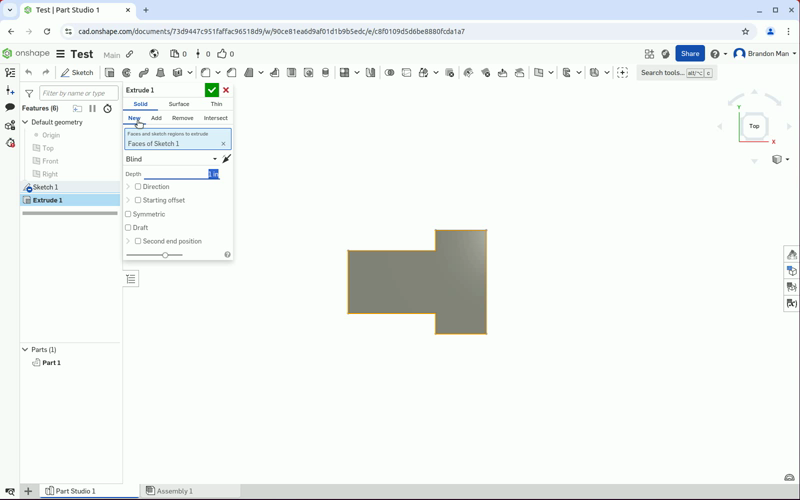
text(8.666)
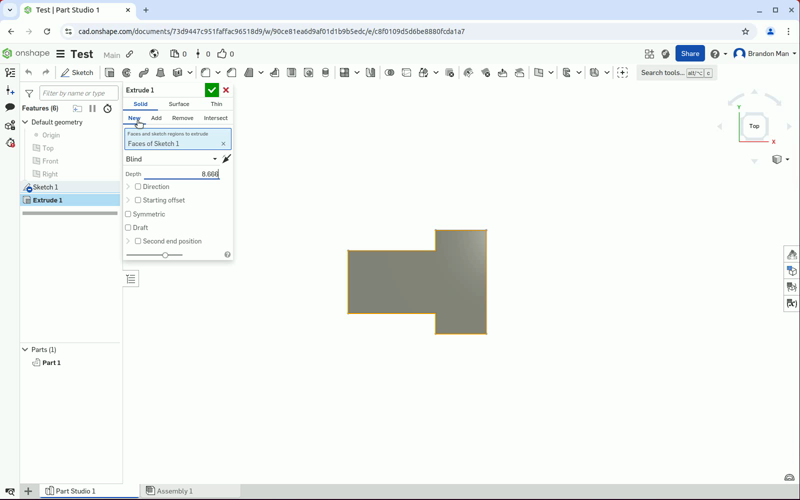
key(tab, 3)
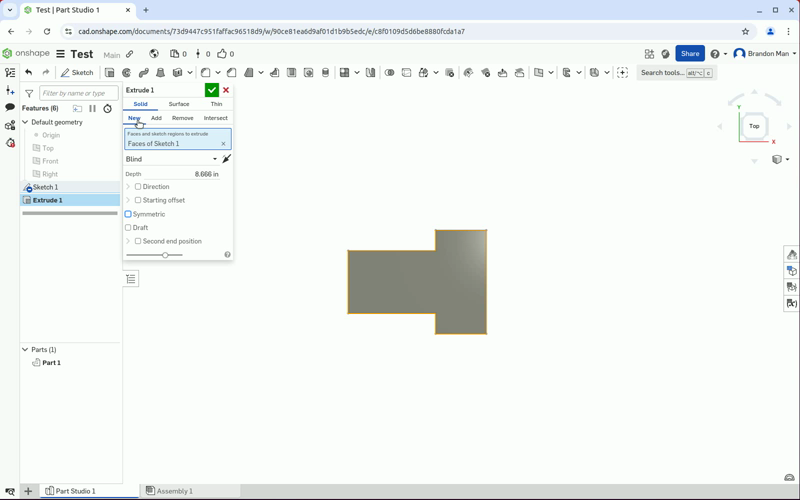
key(space)
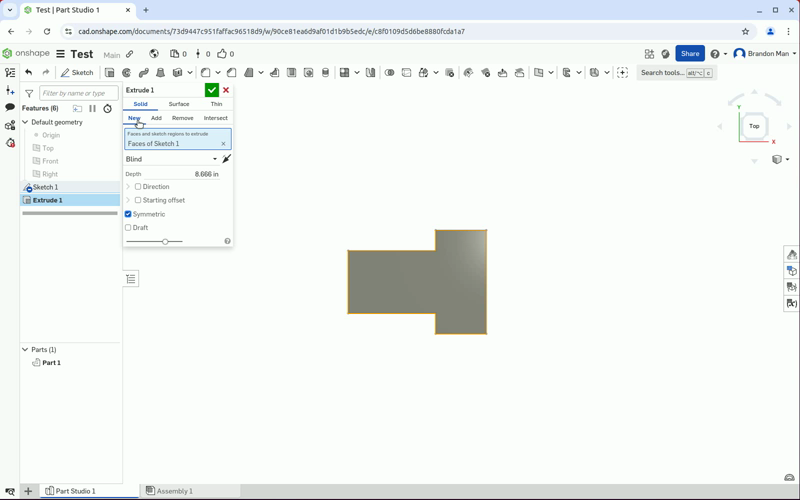
key(enter)
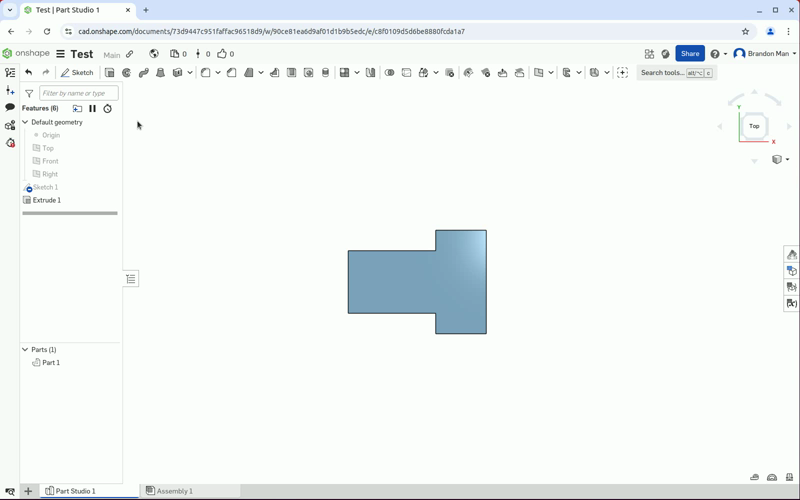
key(shift+h)
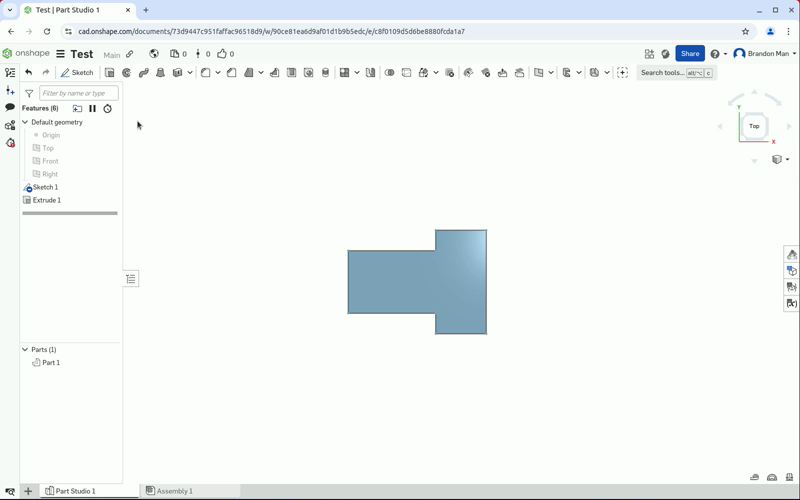
key(shift+h)
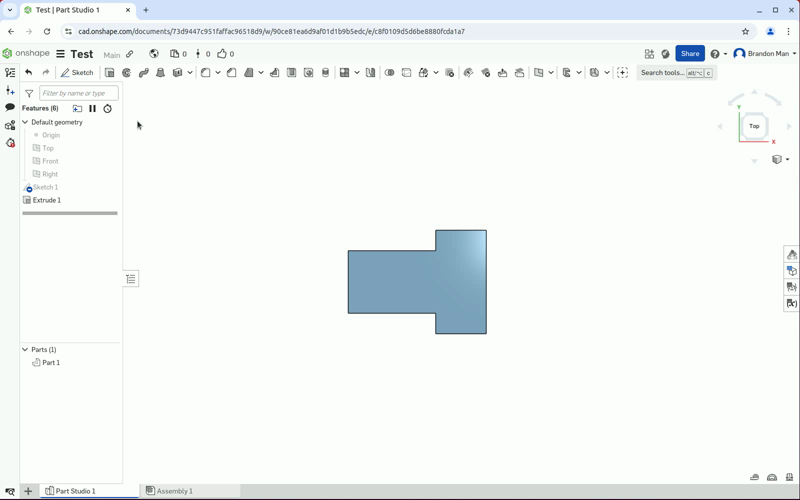
mouse_move(73, 189)
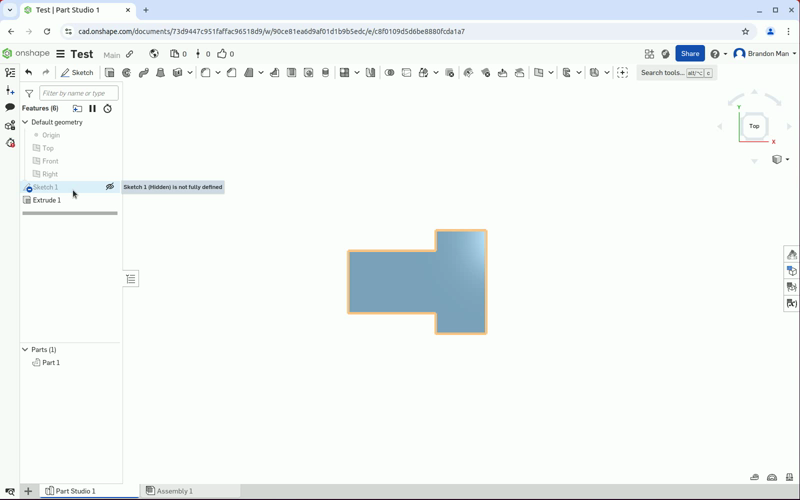
click(73, 189)
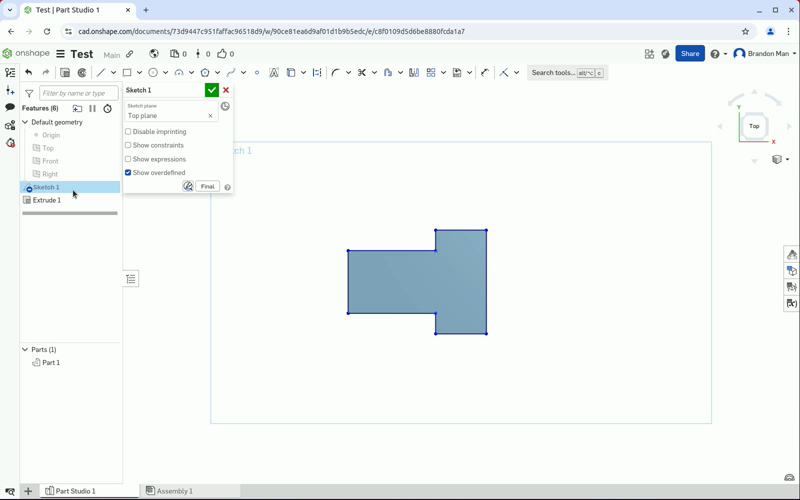
mouse_move(229, 92)
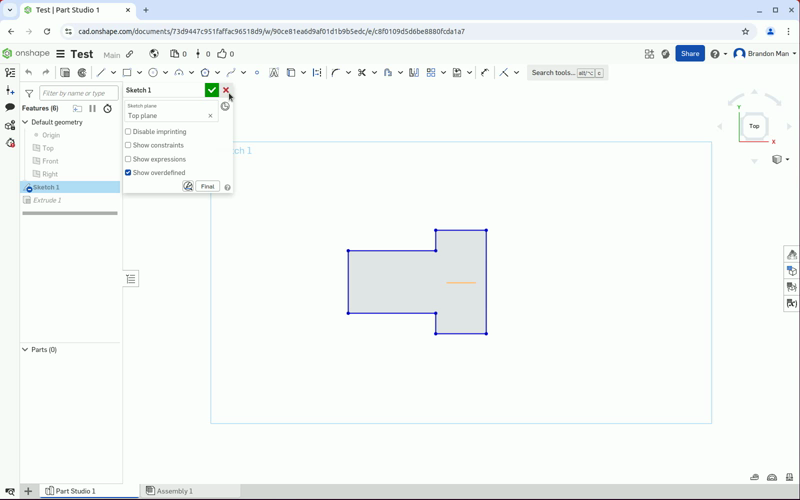
click(229, 92)
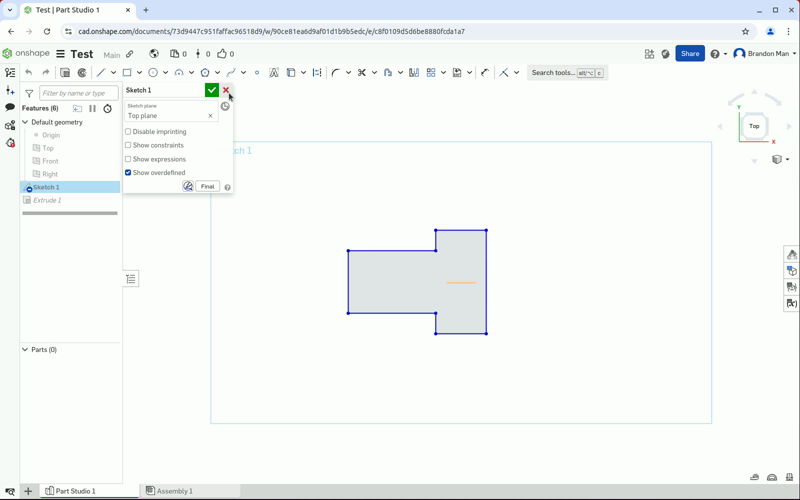
key(shift+s)
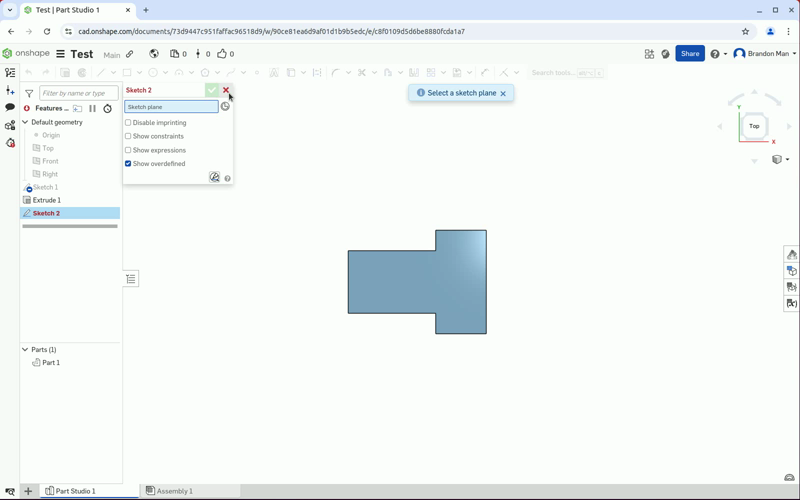
mouse_move(73, 150)
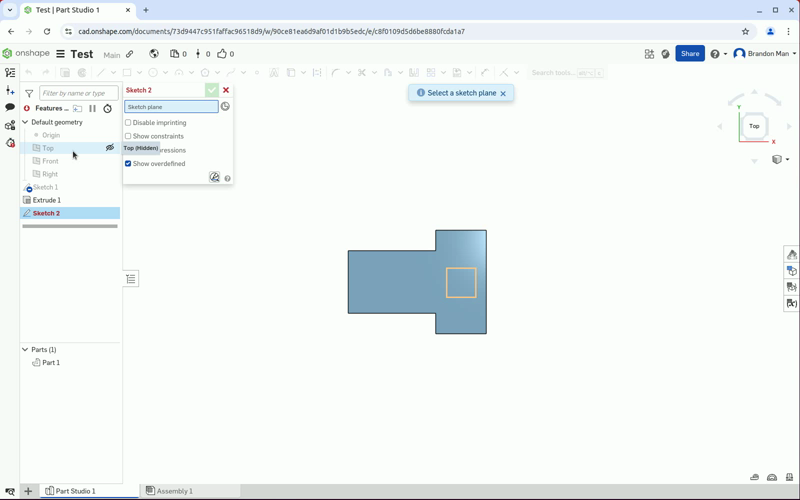
click(73, 150)
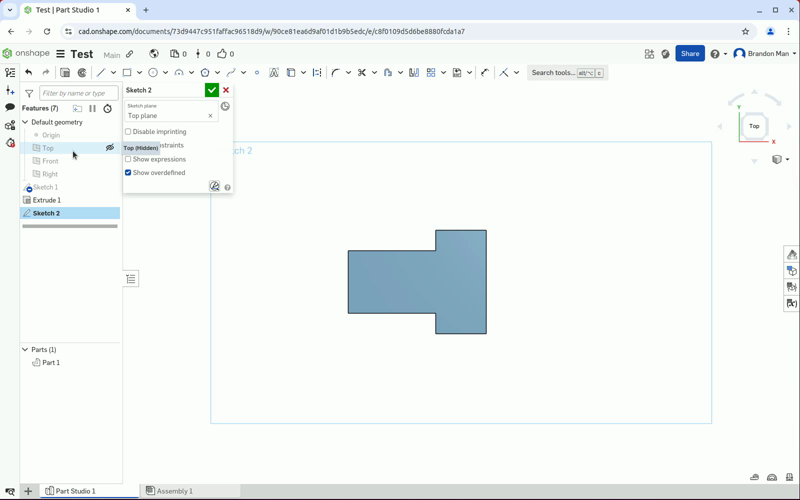
mouse_move(73, 352)
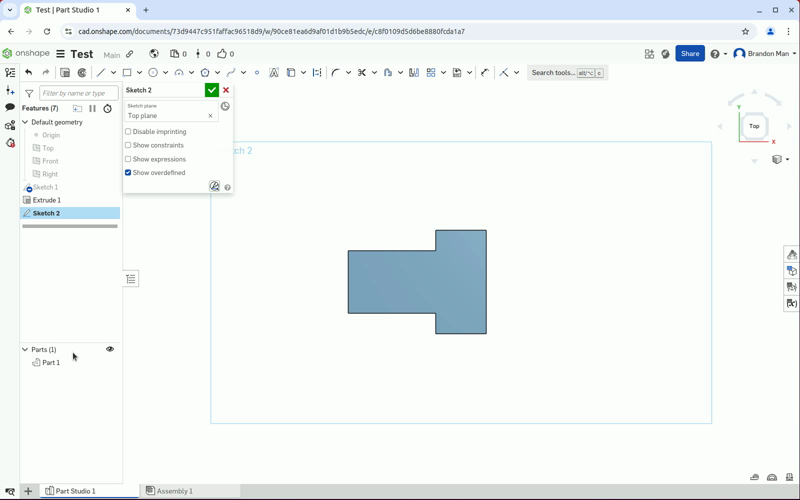
key(y)
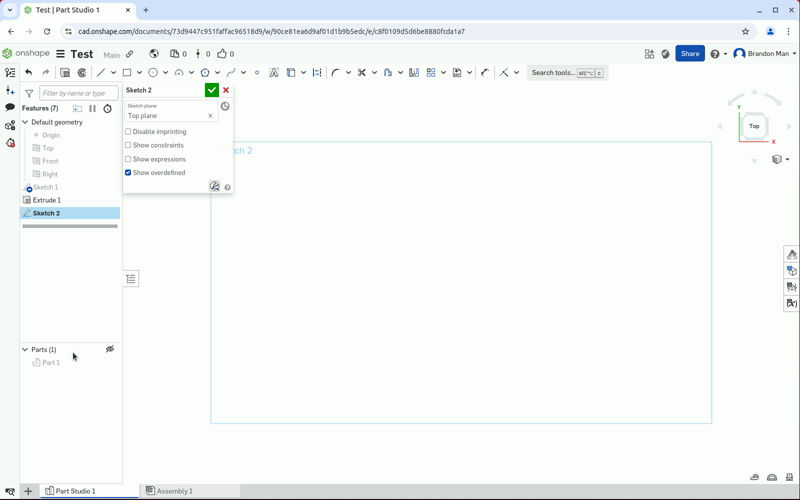
key(l)
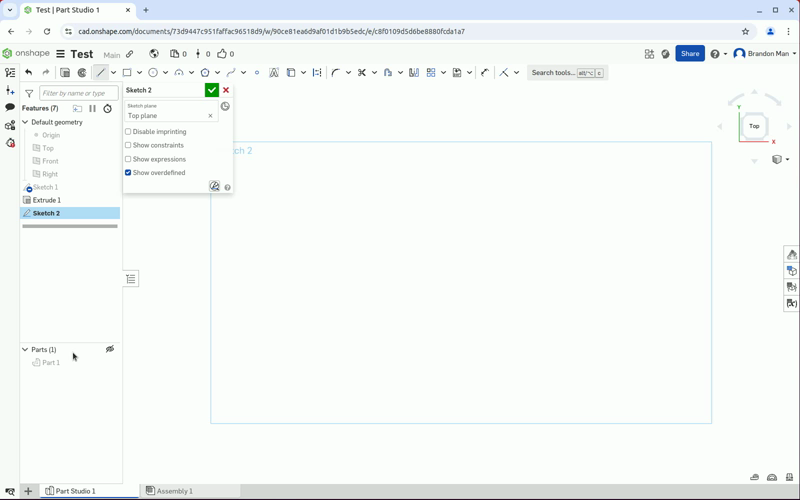
key_down(shift)
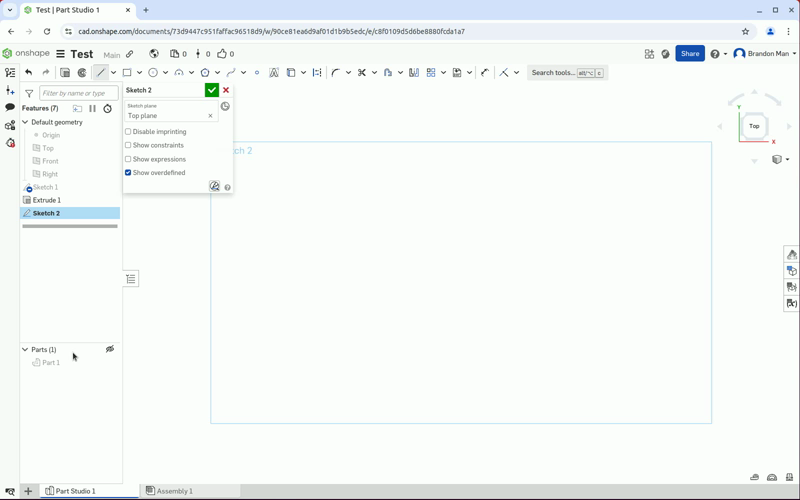
mouse_move(348, 313)
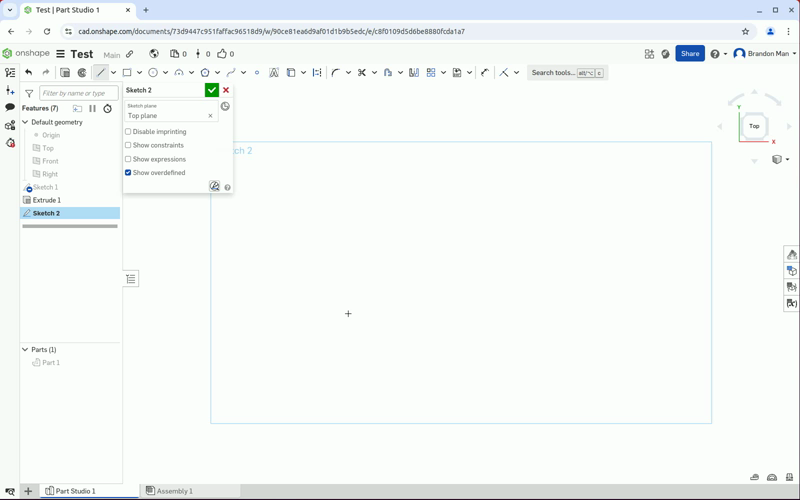
click(348, 313)
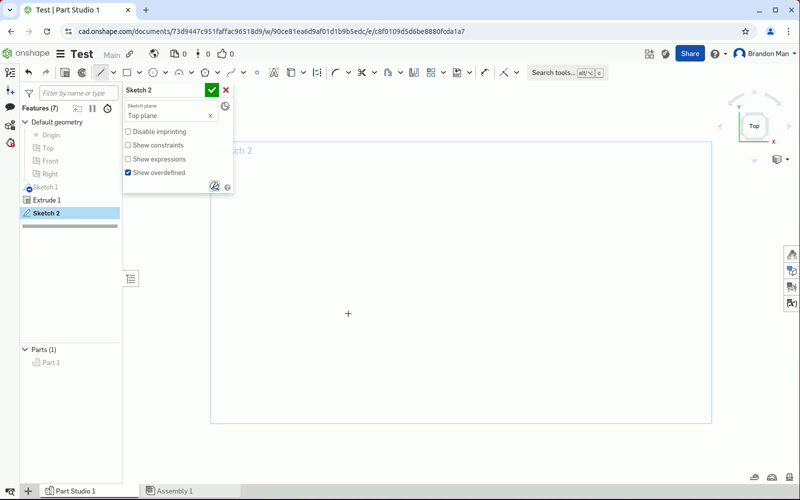
key_up(shift)
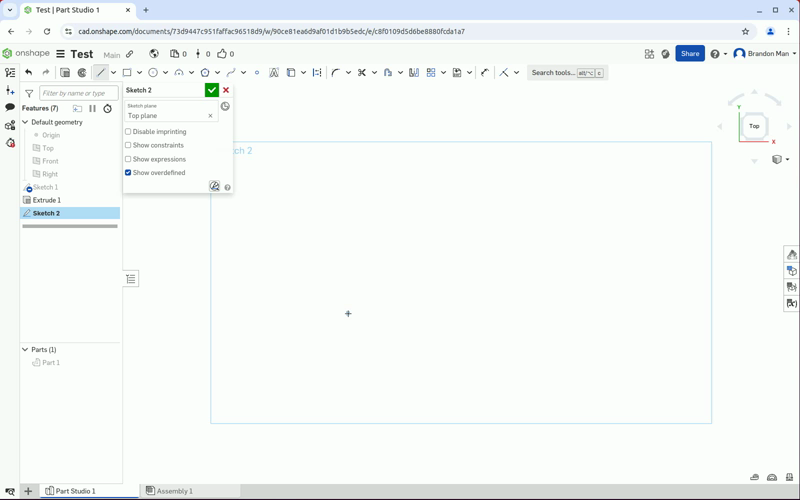
key_down(shift)
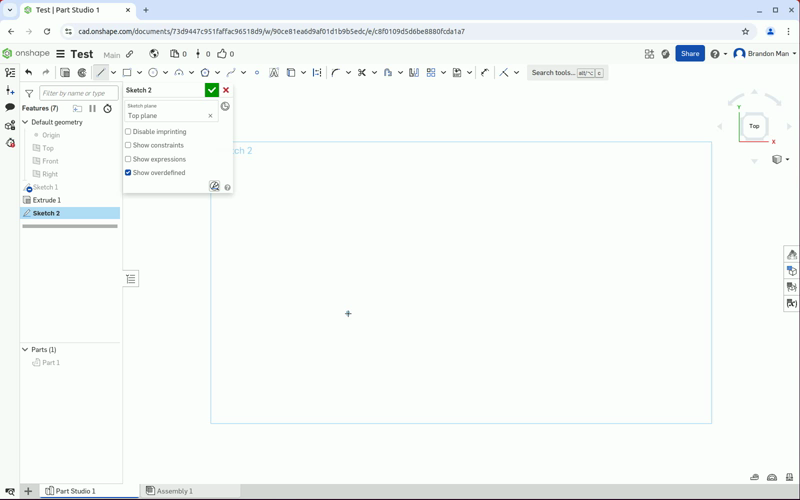
mouse_move(410, 313)
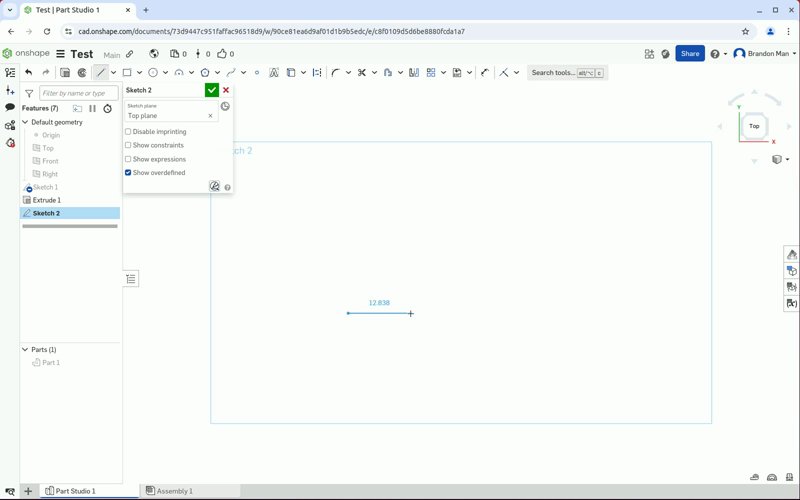
click(410, 313)
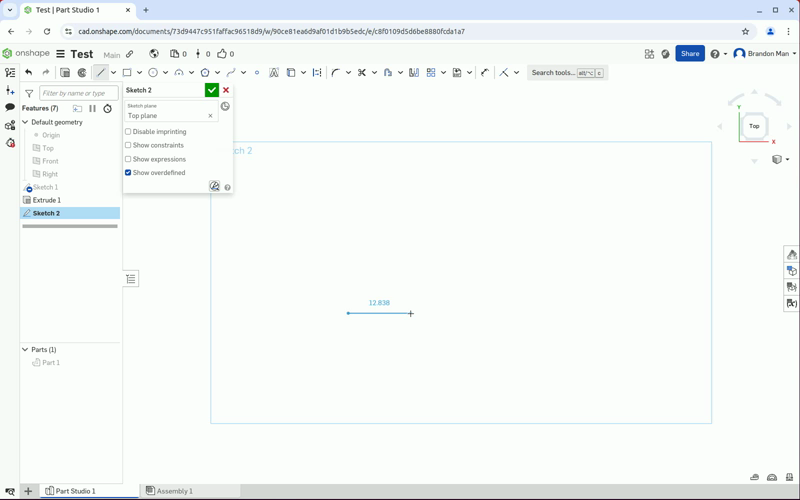
key_up(shift)
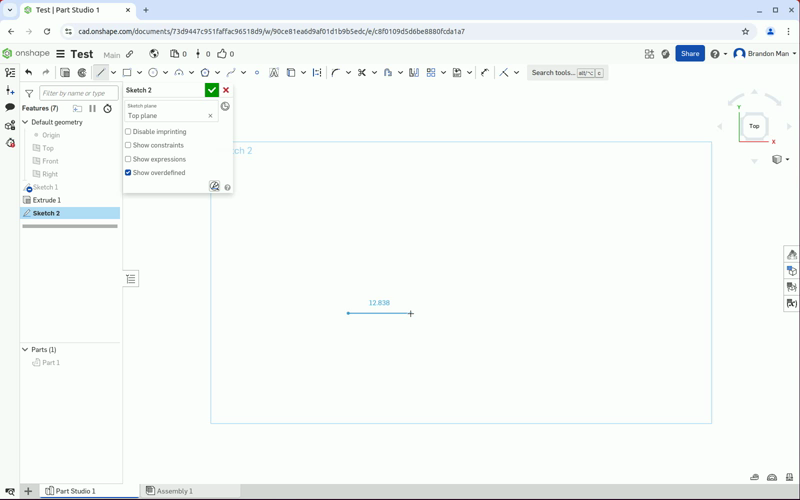
key_down(shift)
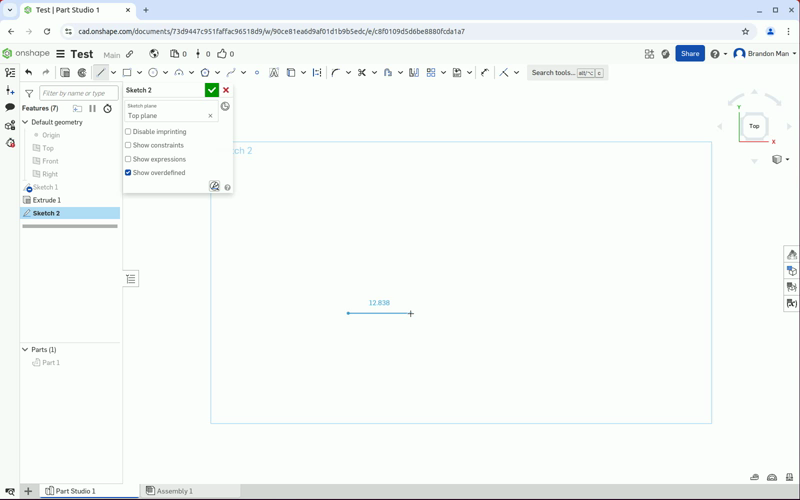
mouse_move(410, 250)
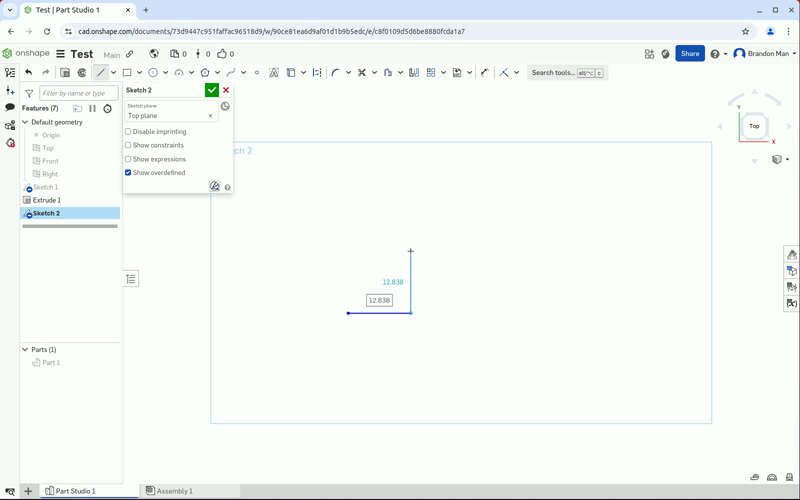
click(410, 250)
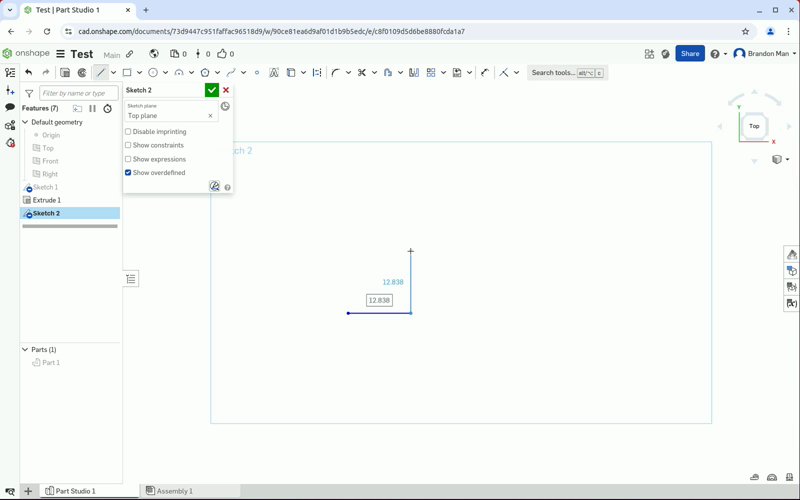
key_up(shift)
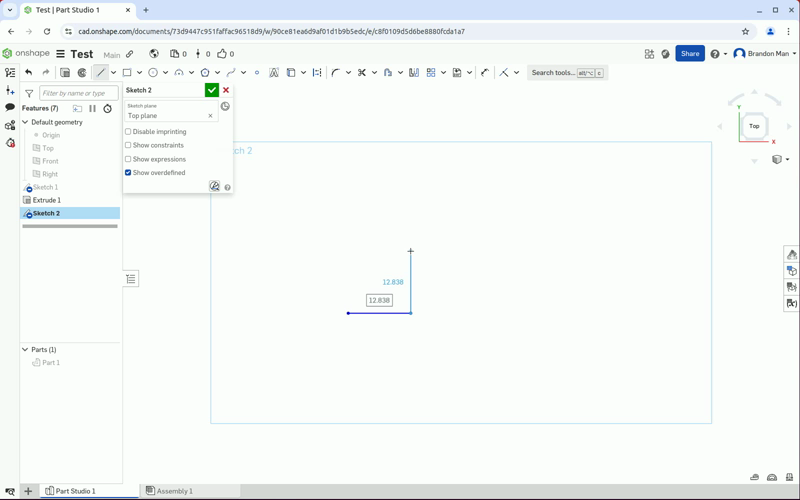
key_down(shift)
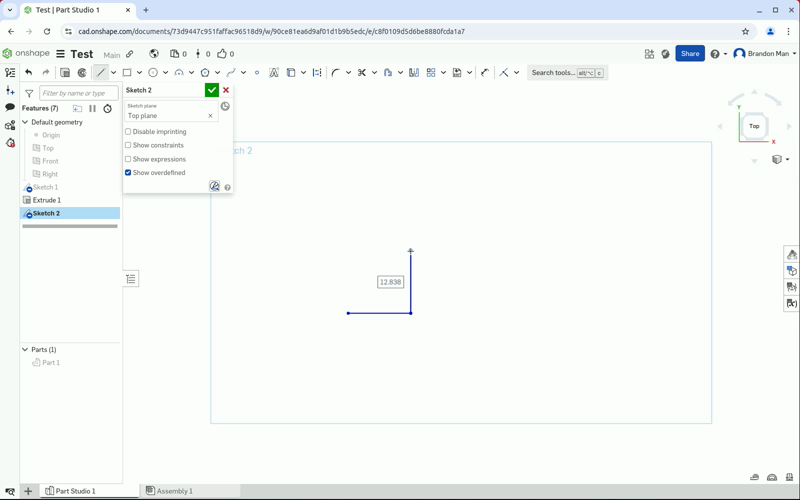
mouse_move(348, 250)
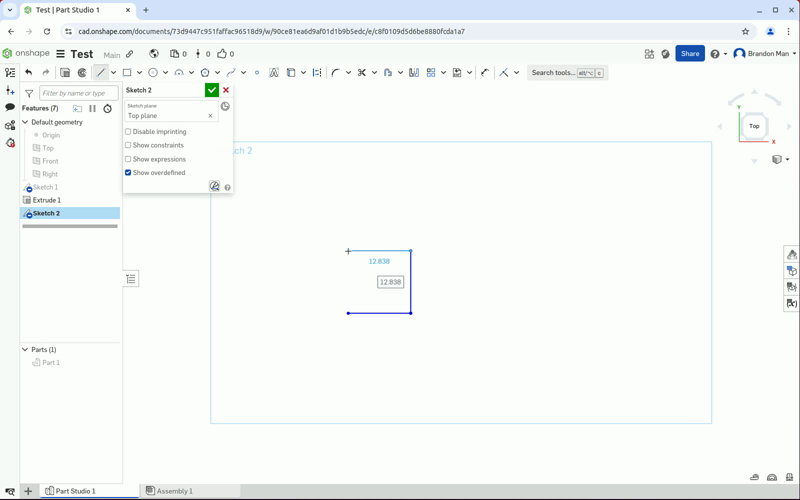
click(348, 250)
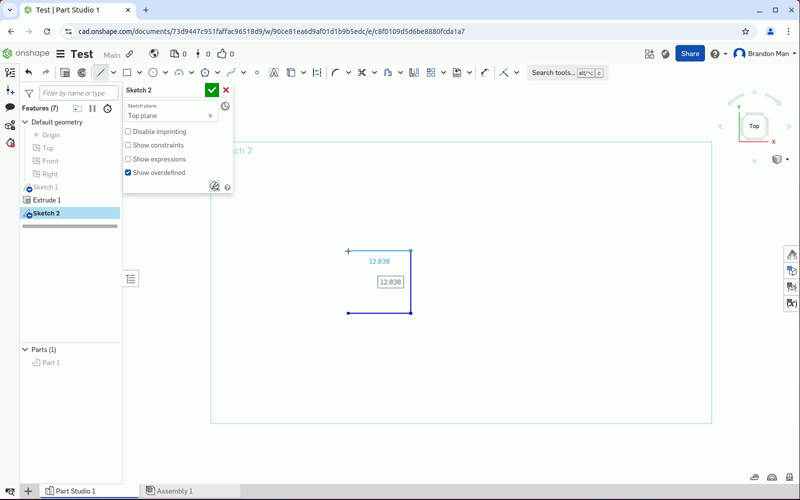
key_up(shift)
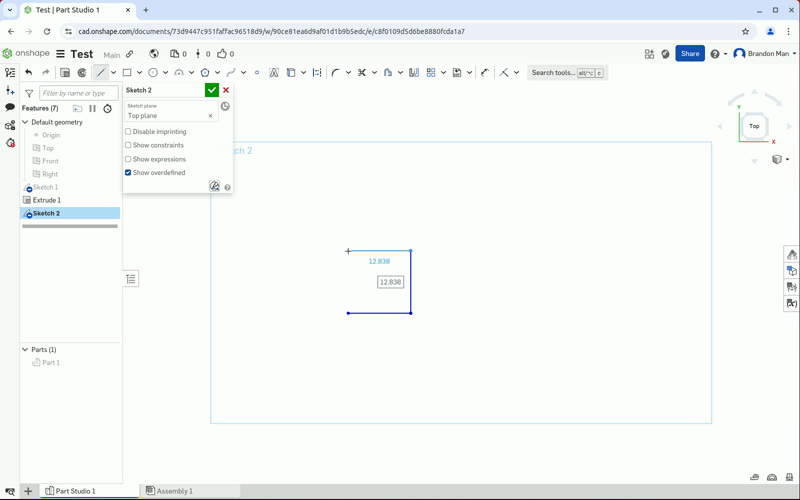
key_down(shift)
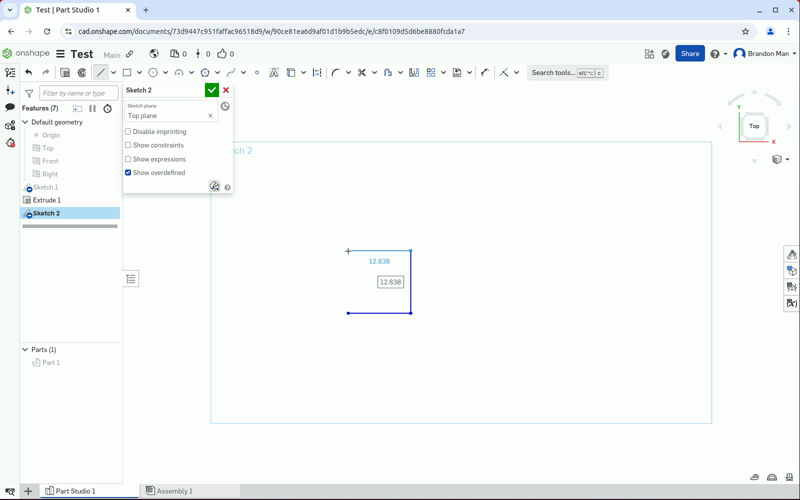
mouse_move(348, 313)
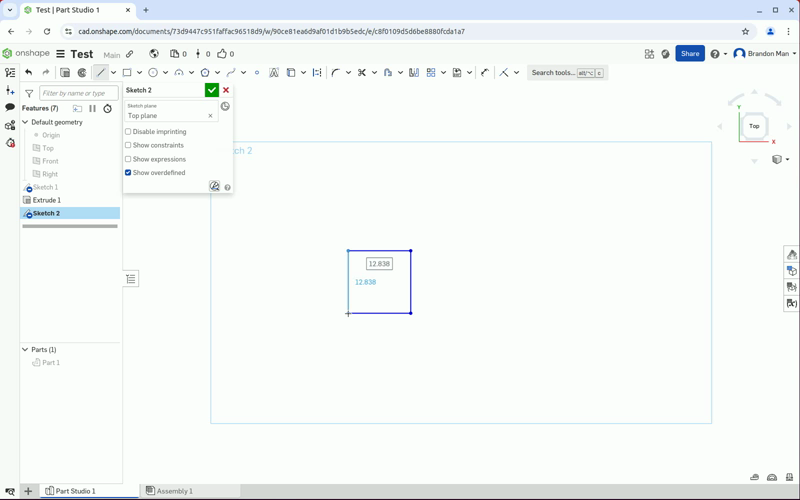
key_up(shift)
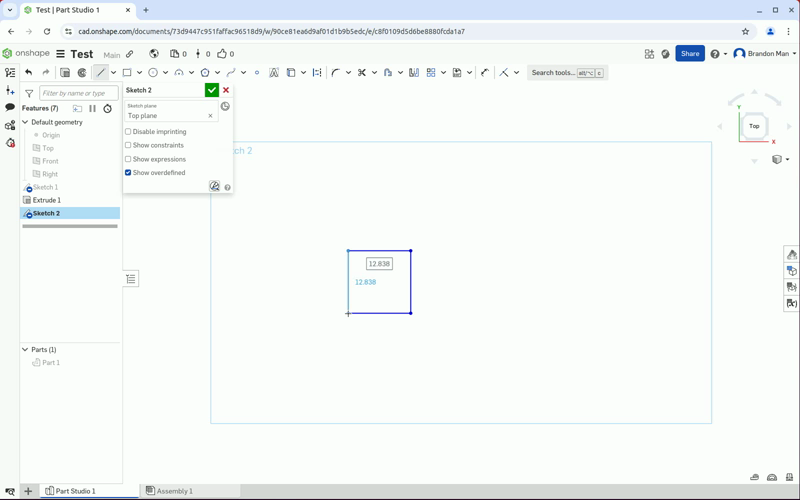
click(348, 313)
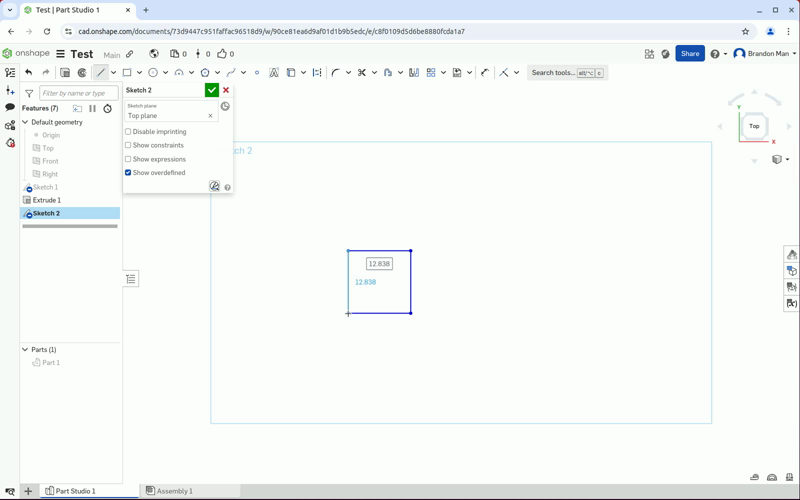
key(esc)
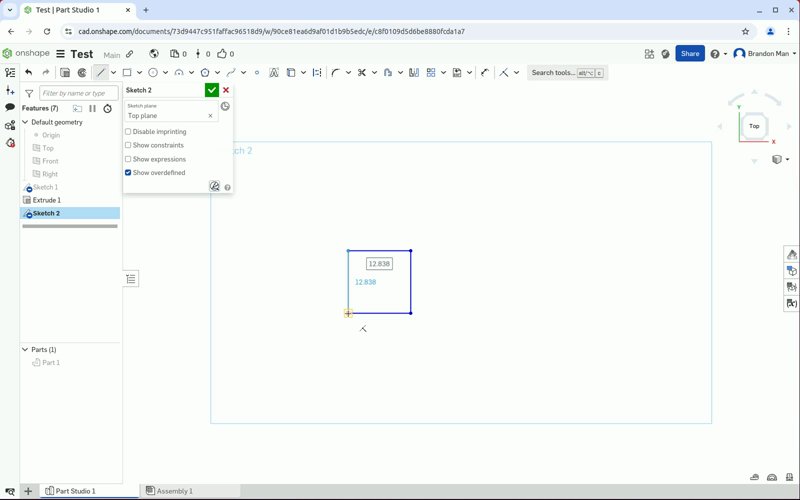
mouse_move(383, 270)
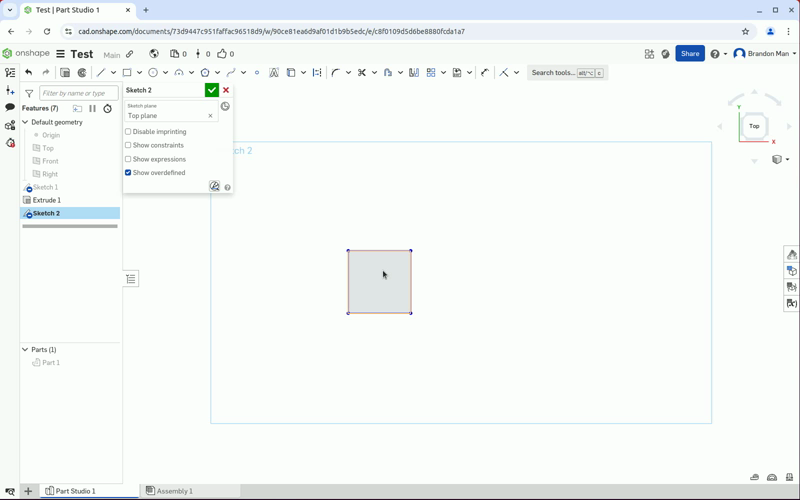
click(383, 270)
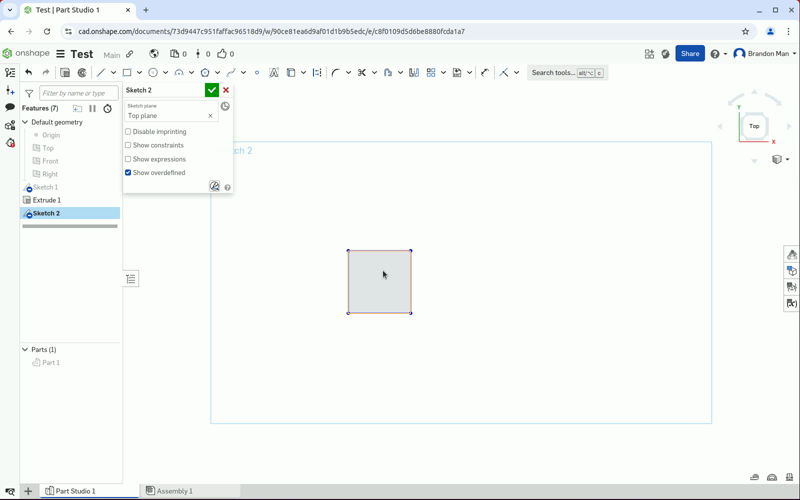
mouse_move(73, 352)
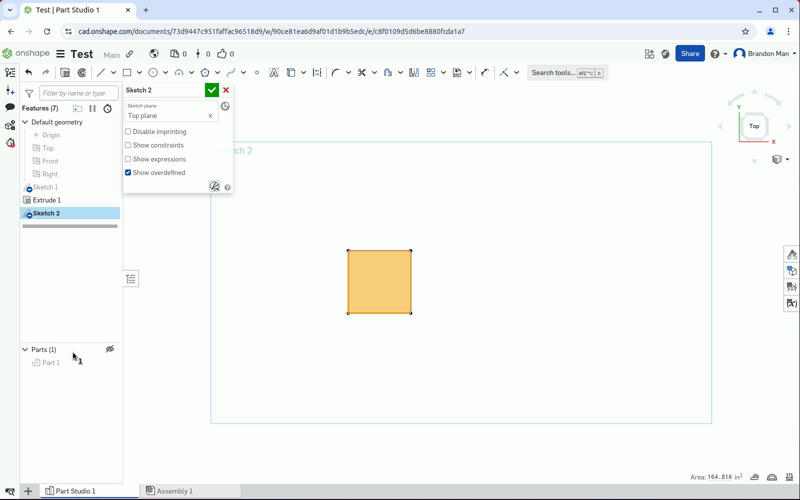
key(shift+y)
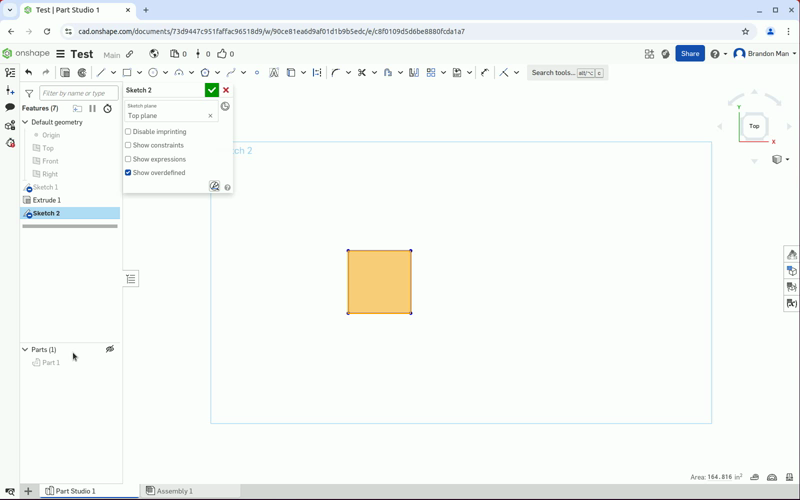
key(shift+e)
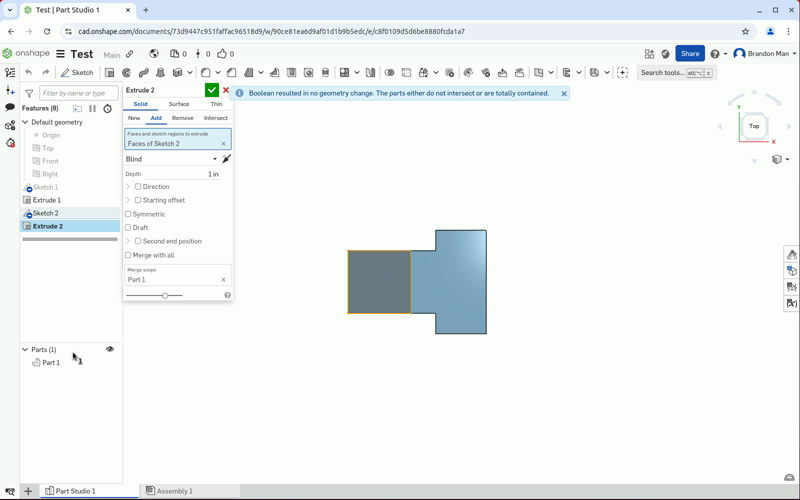
mouse_move(143, 106)
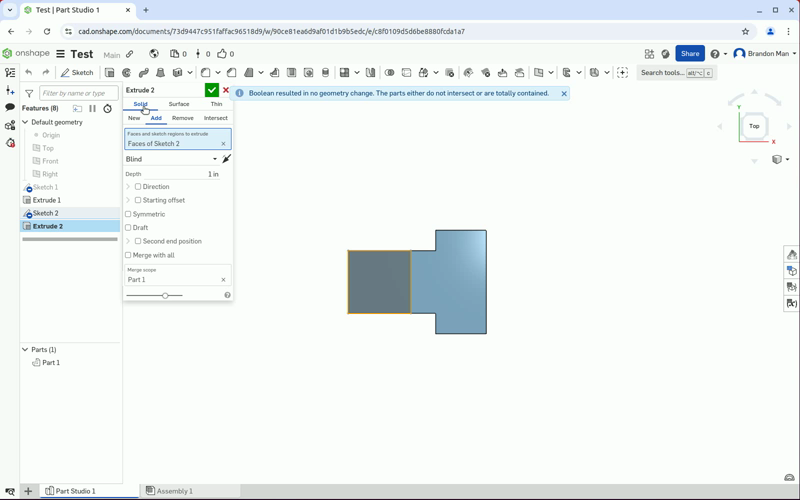
click(143, 106)
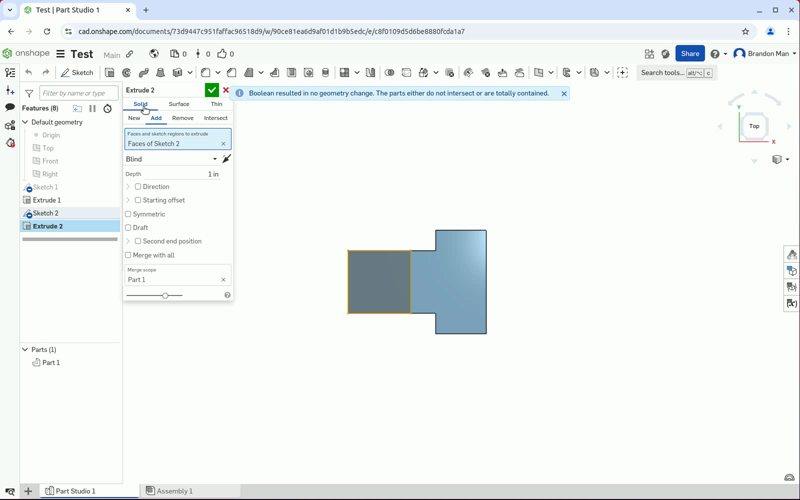
mouse_move(137, 120)
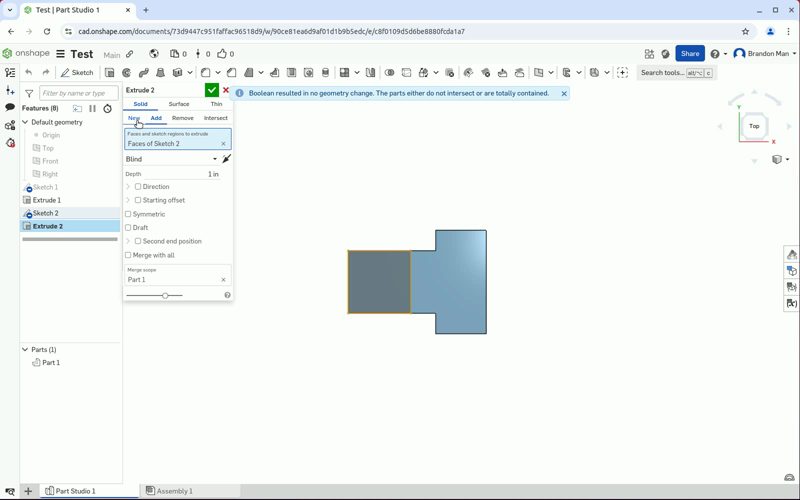
click(137, 120)
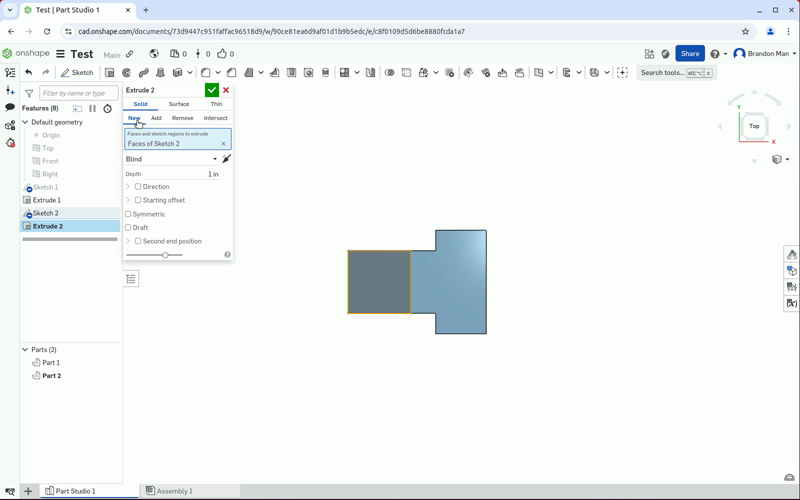
key(tab, 4)
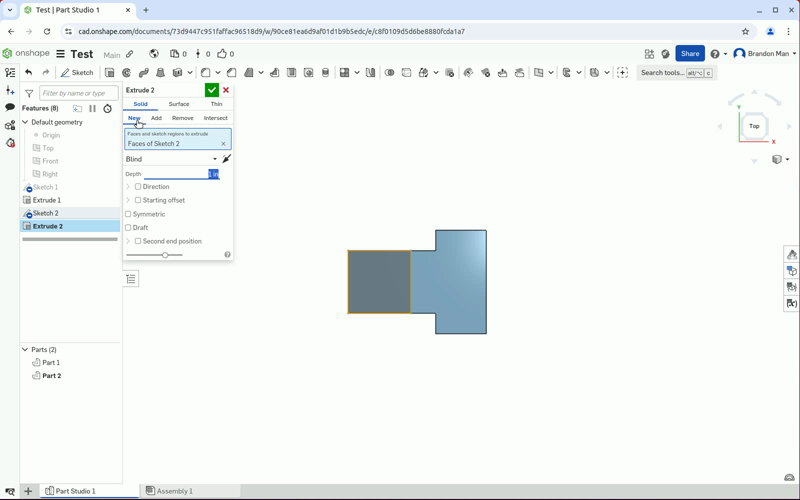
text(24.072)
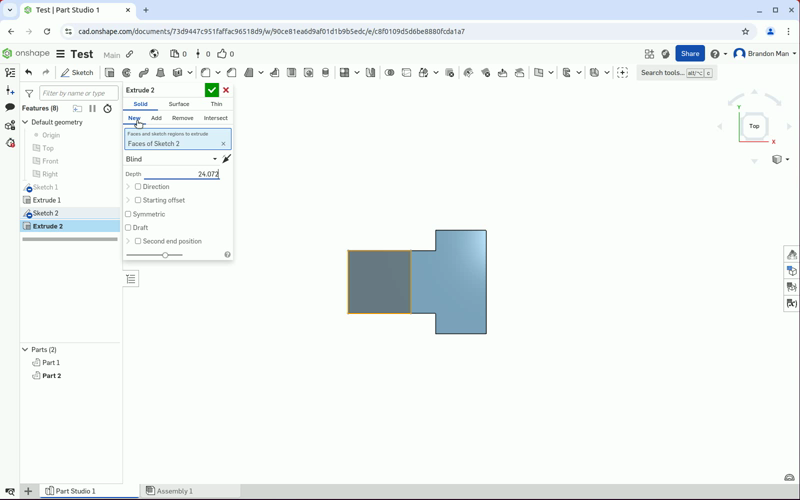
key(tab, 3)
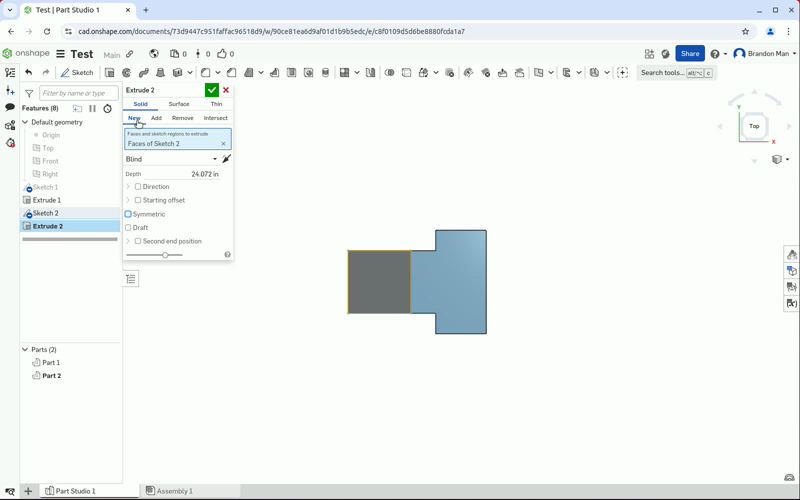
key(space)
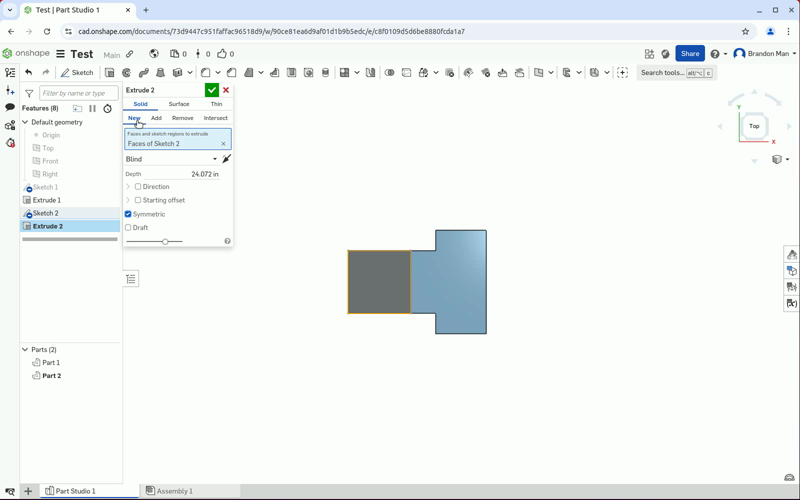
key(enter)
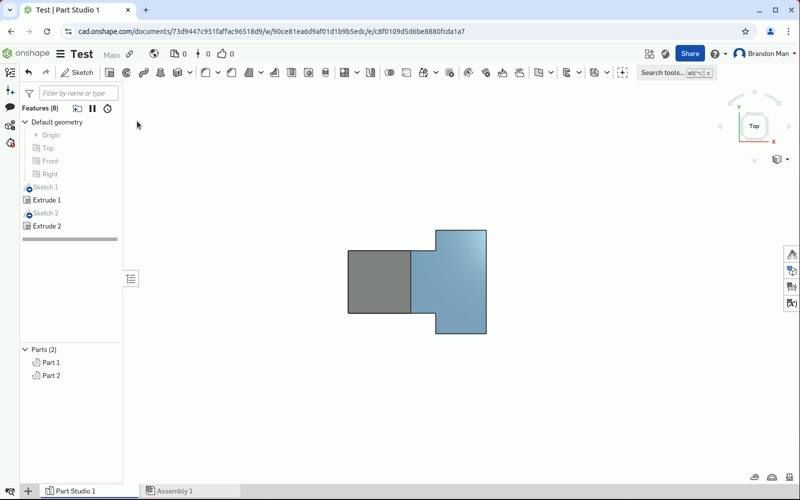
key(shift+h)
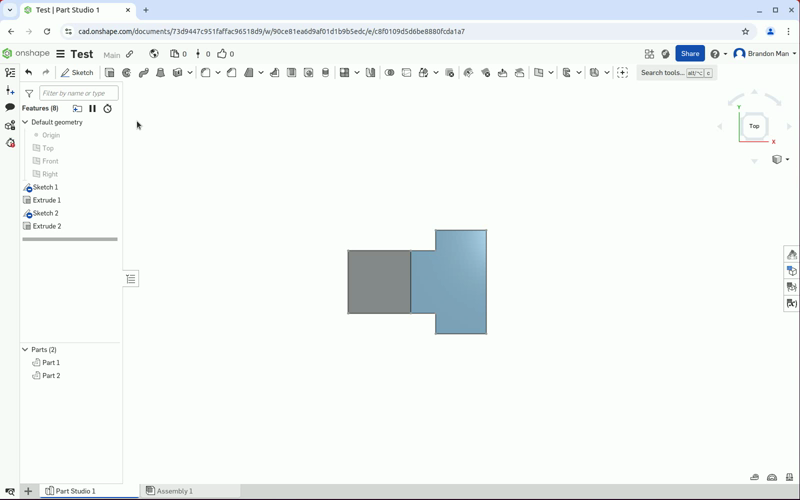
key(shift+h)
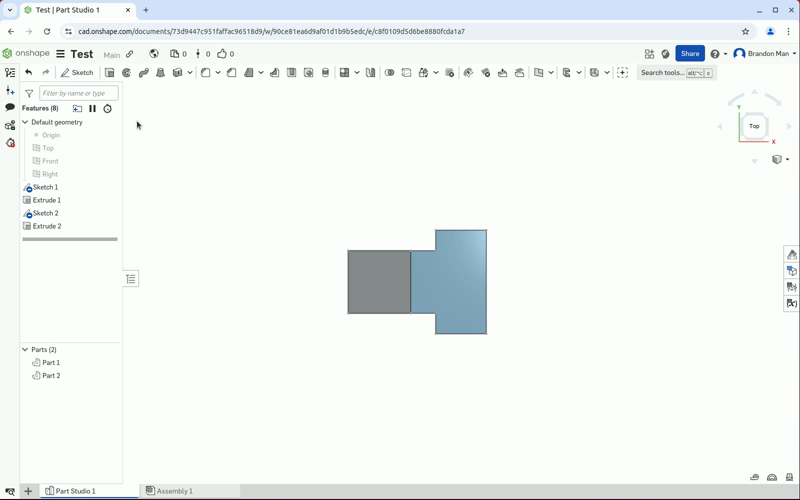
key(shift+7)
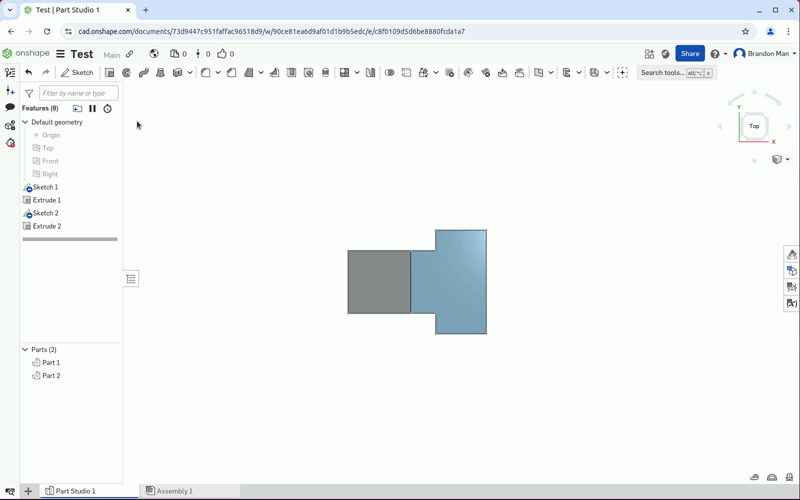
key(up, 3)
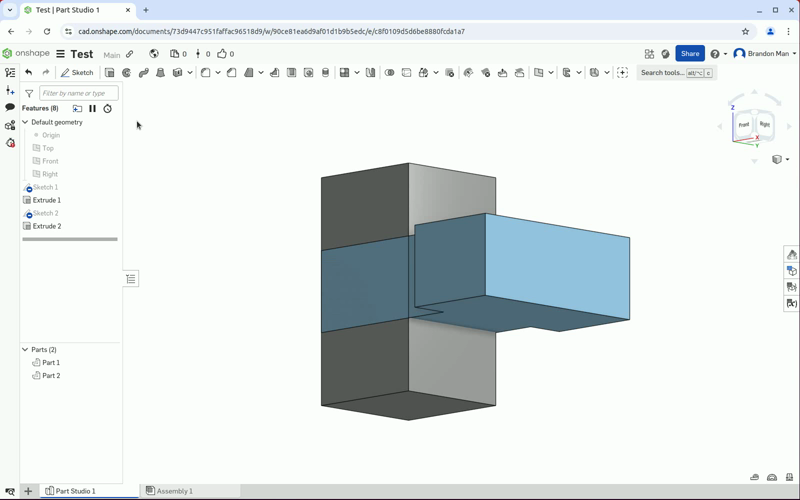
key(left, 3)
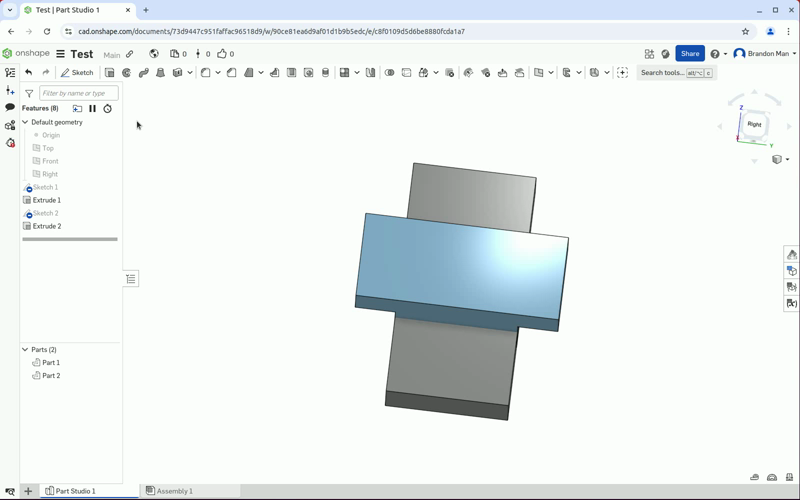
key(right, 3)
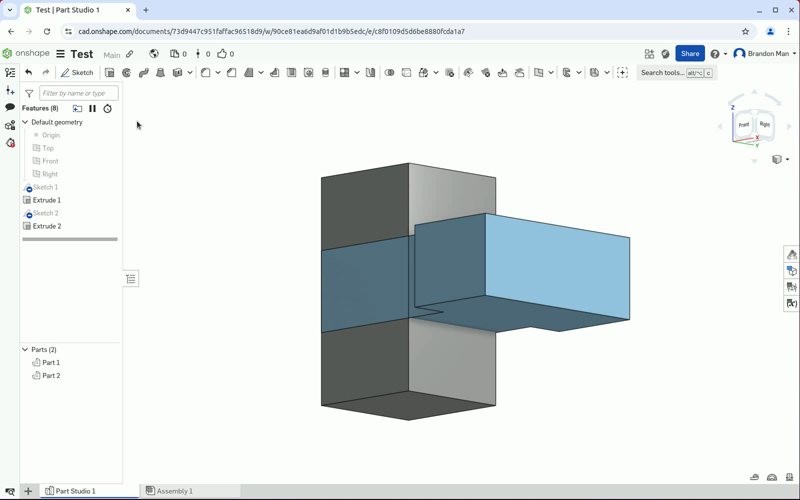
key(down, 3)
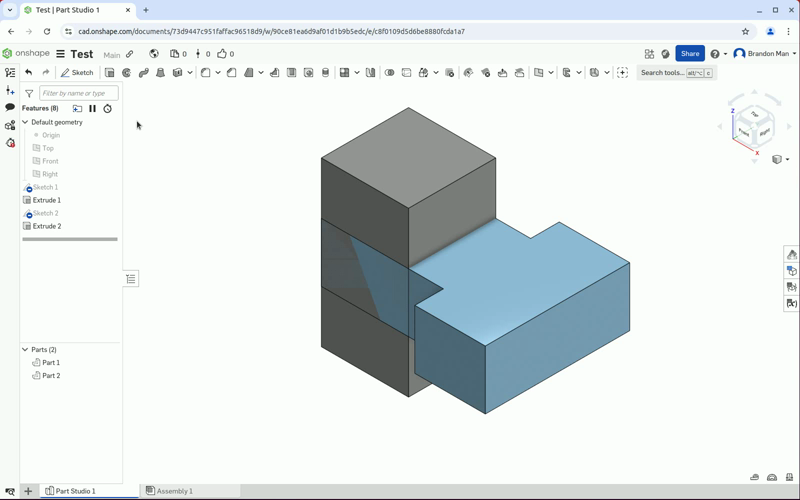
mouse_move(73, 189)
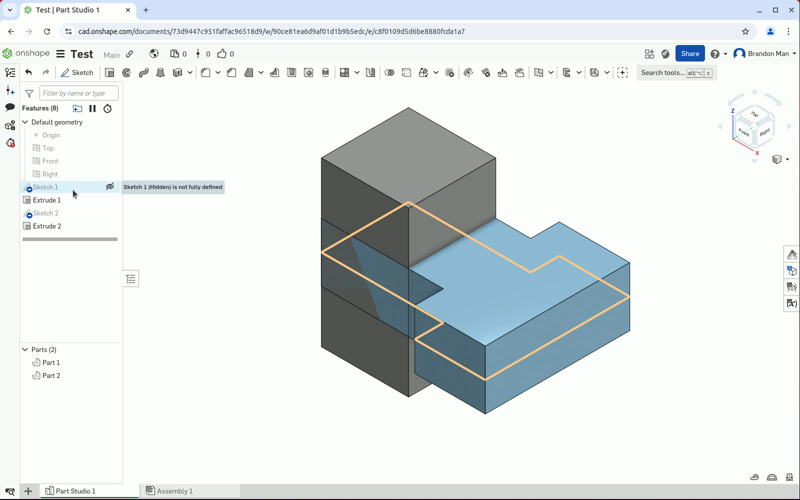
click(73, 189)